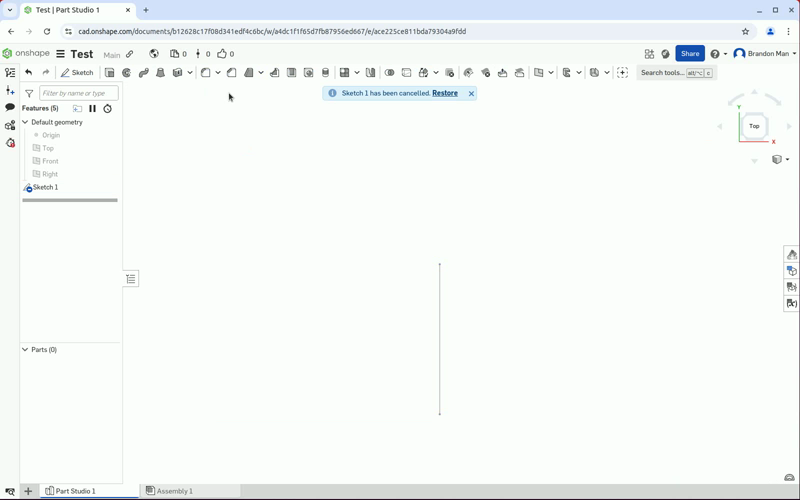
key(shift+h)
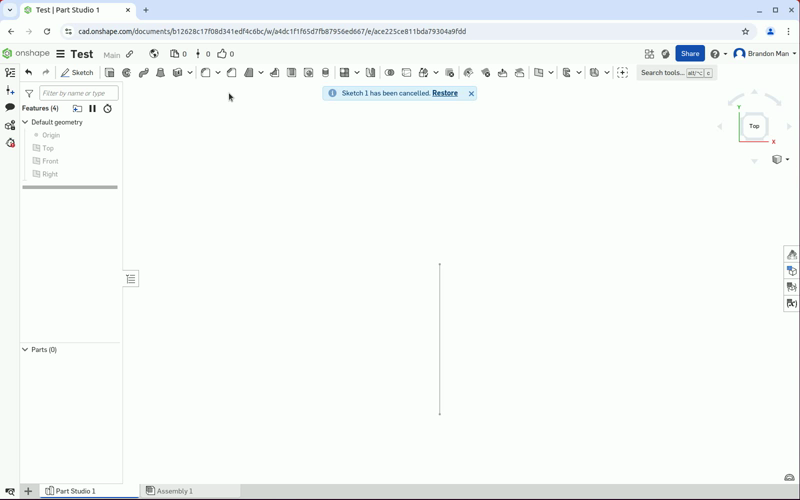
mouse_move(73, 352)
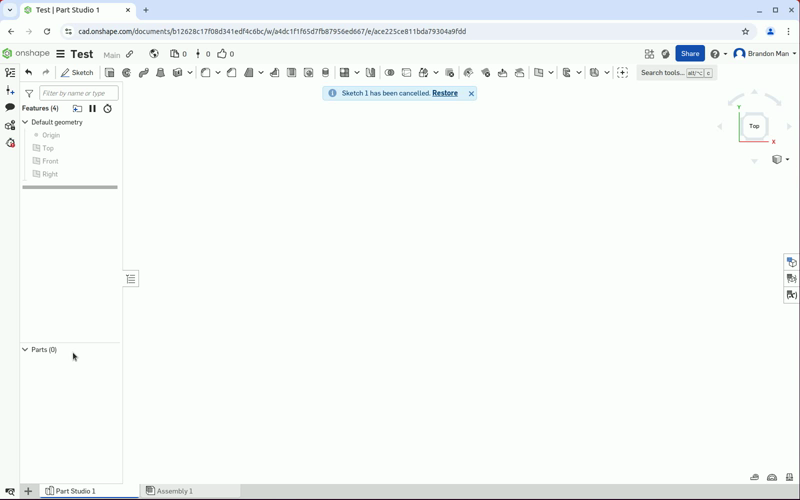
key(y)
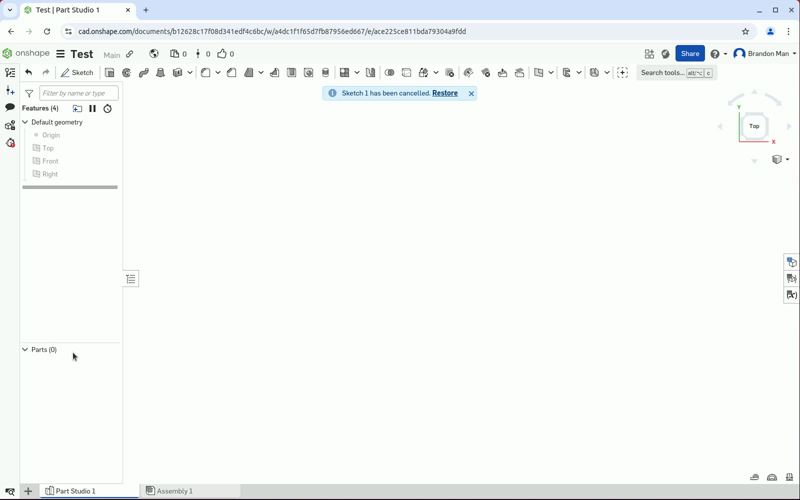
key(shift+p)
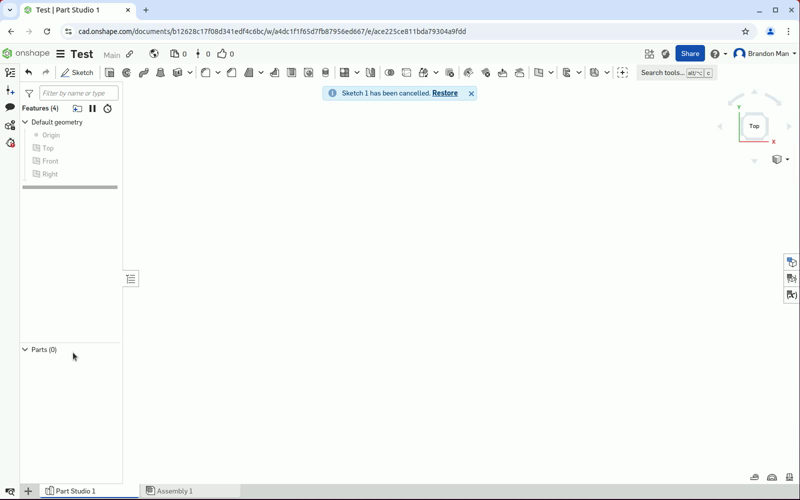
key(space)
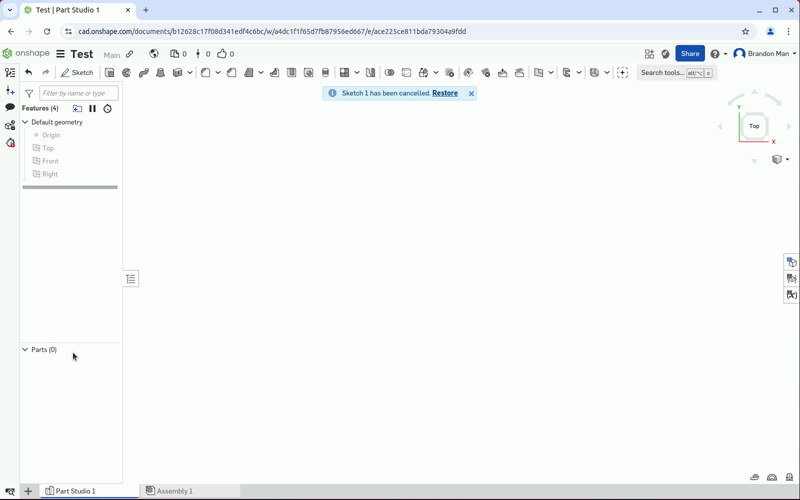
key_down(shift)
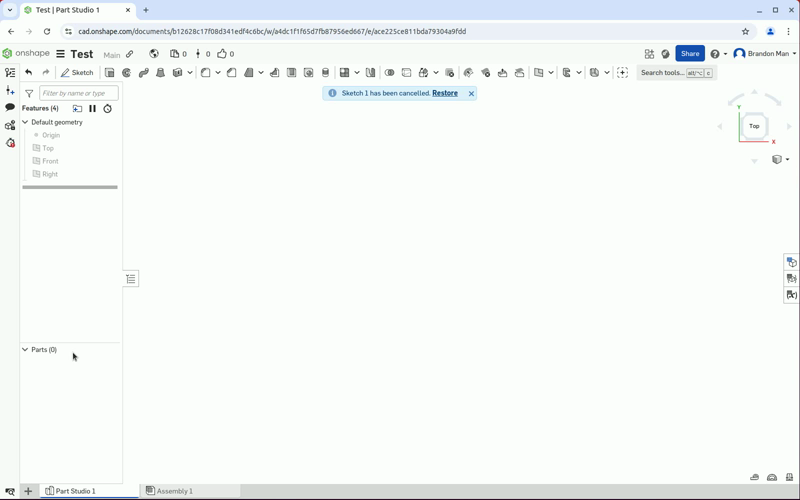
key(up)
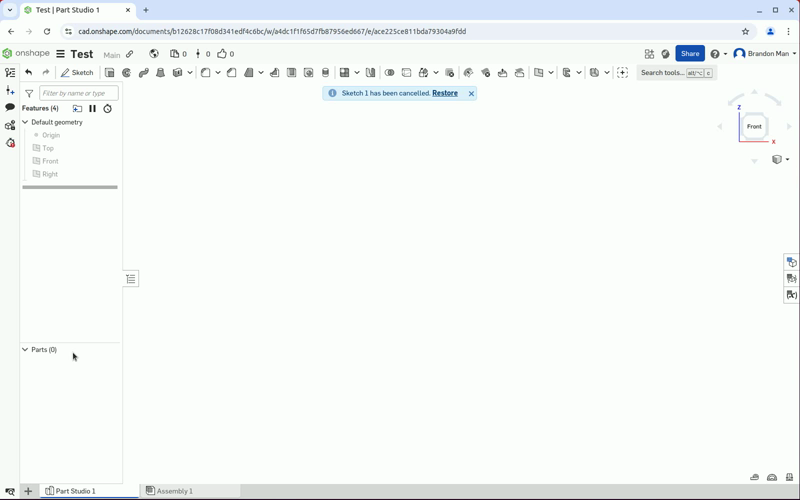
key_up(shift)
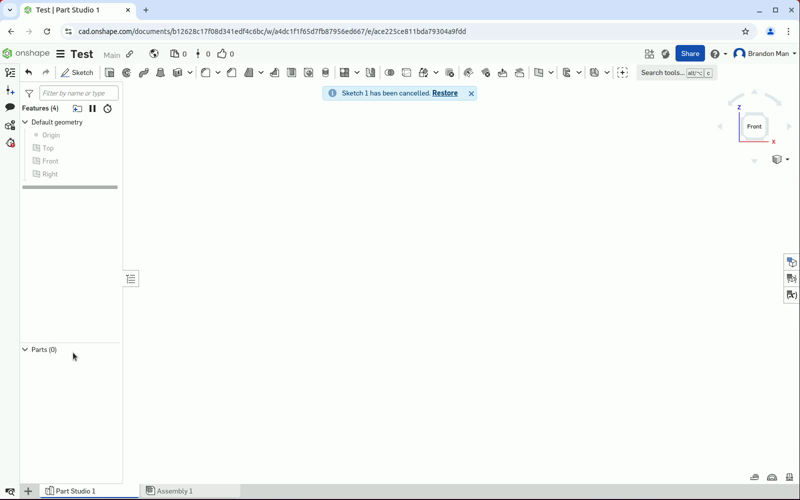
mouse_move(73, 352)
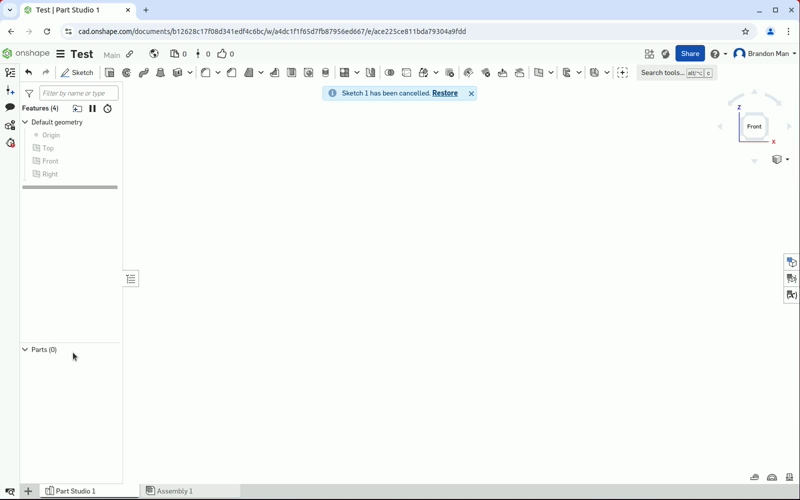
key(shift+y)
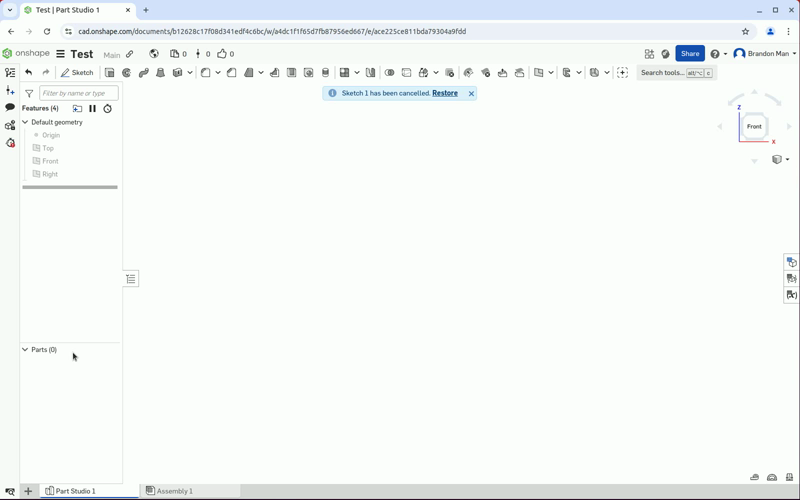
key(shift+s)
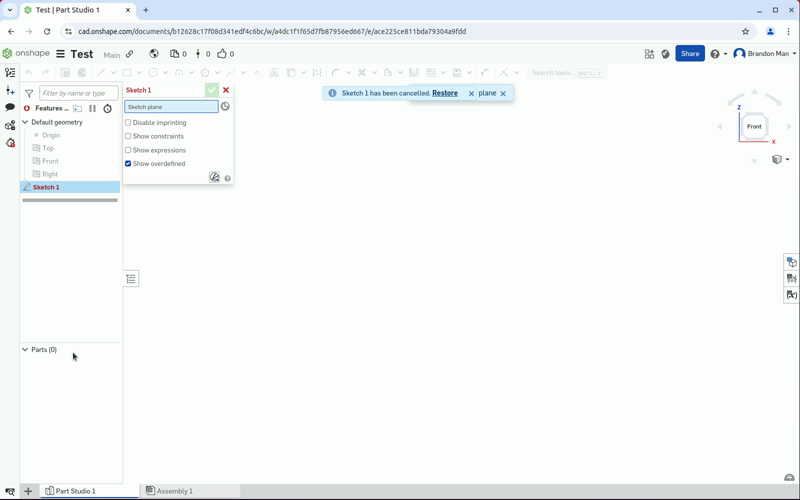
mouse_move(73, 163)
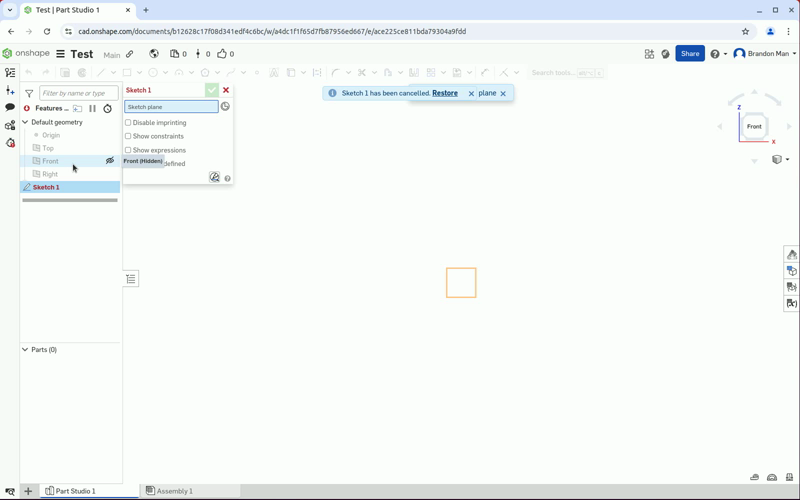
click(73, 163)
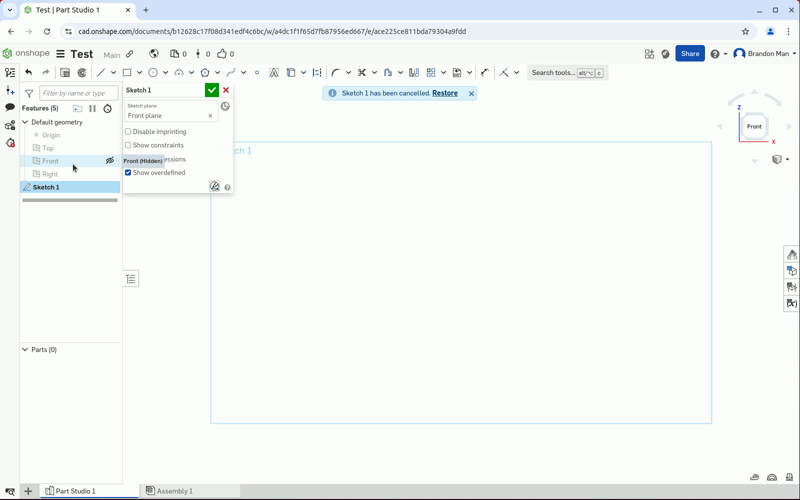
mouse_move(73, 352)
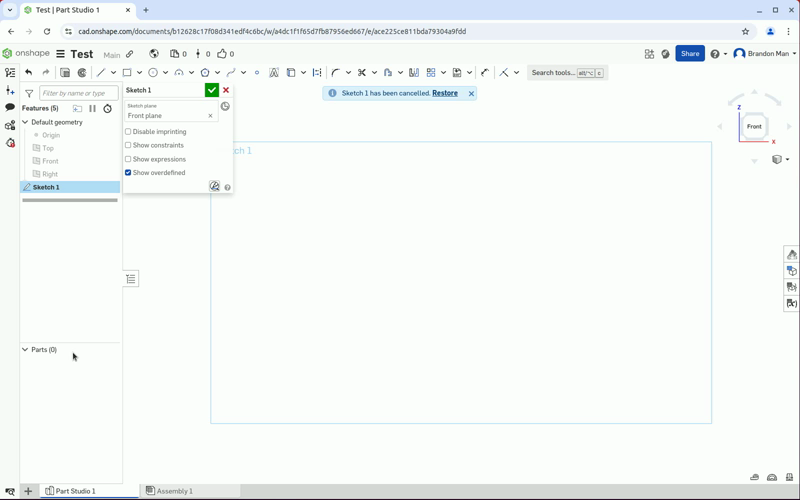
key(y)
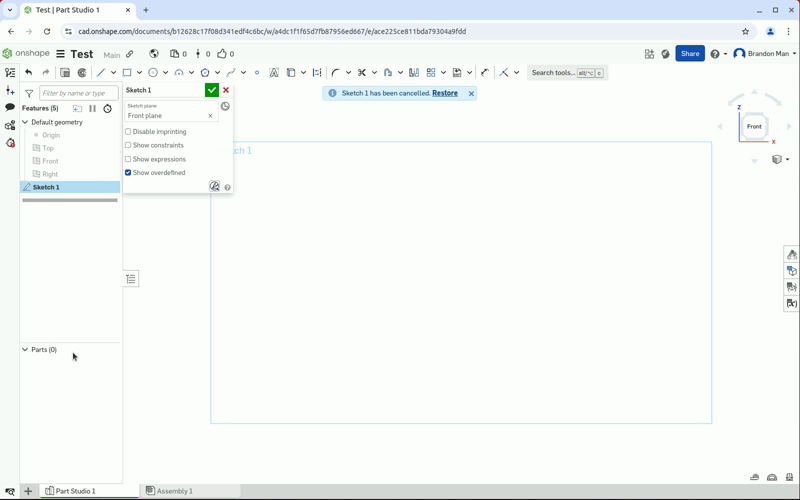
key(c)
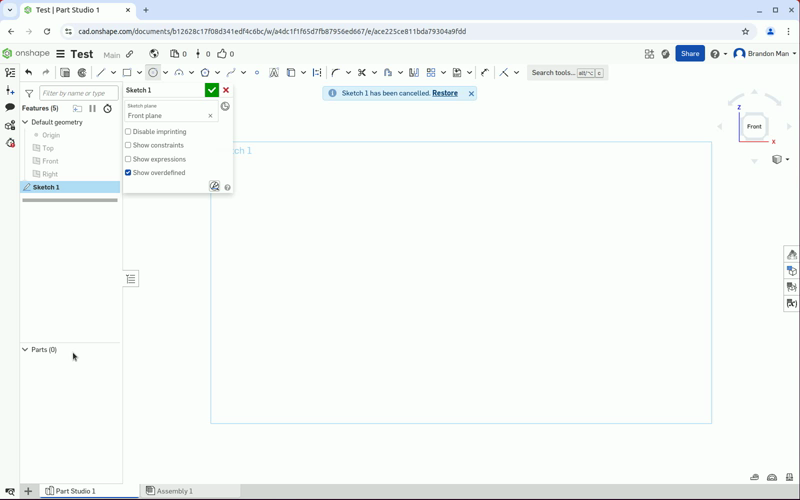
key_down(shift)
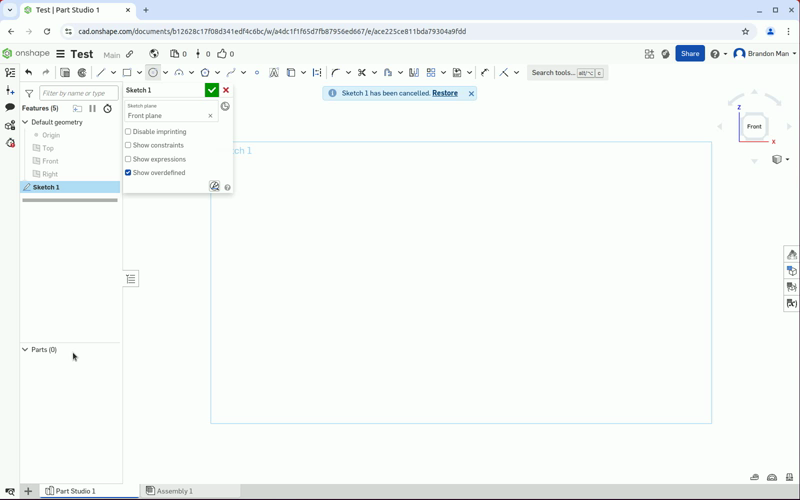
mouse_move(461, 282)
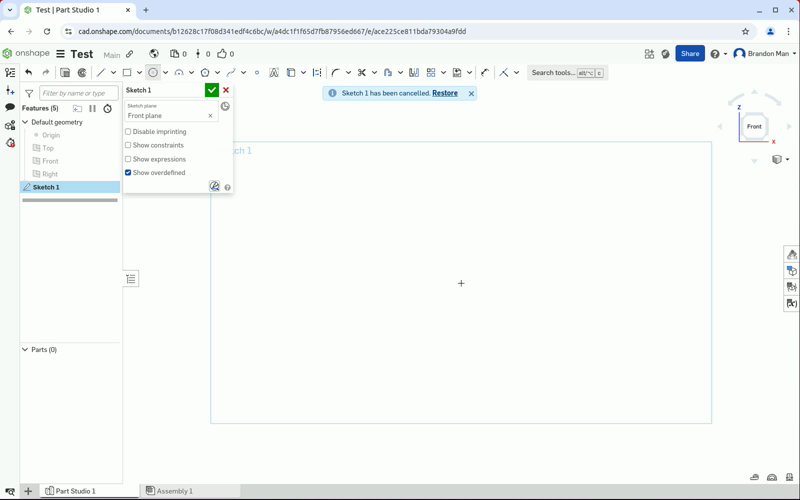
click(461, 282)
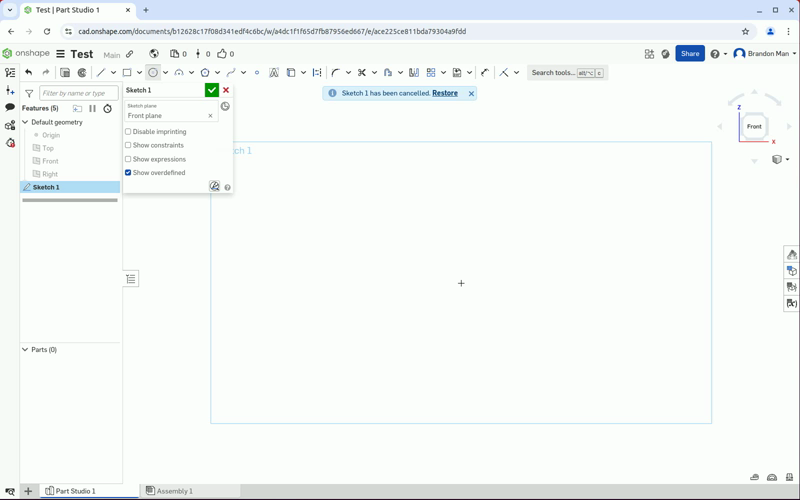
key_up(shift)
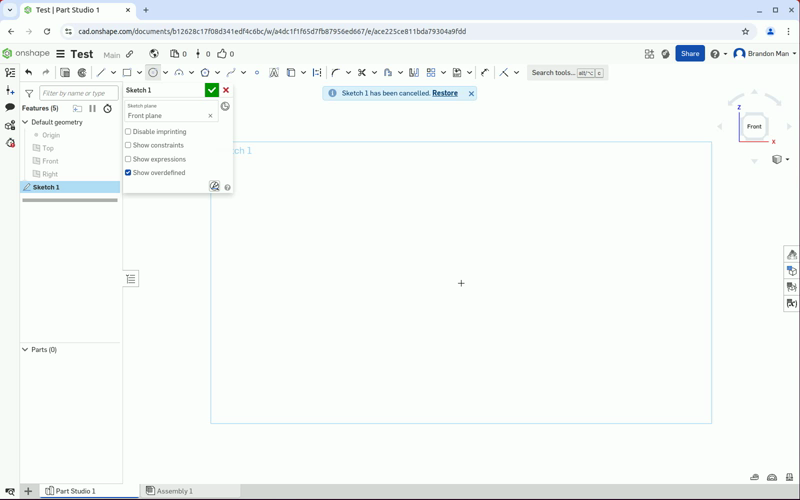
mouse_move(574, 282)
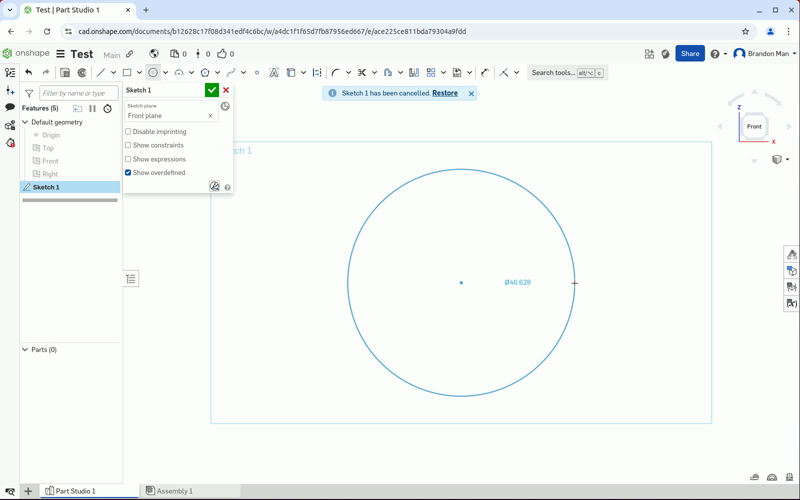
click(574, 282)
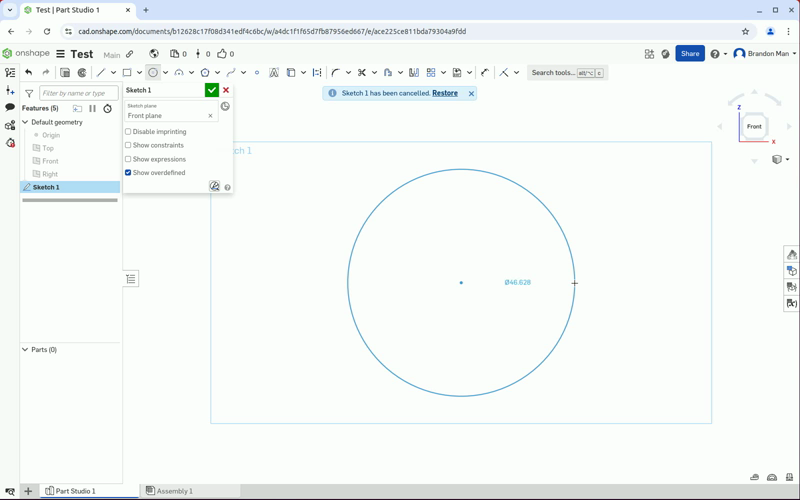
key(esc)
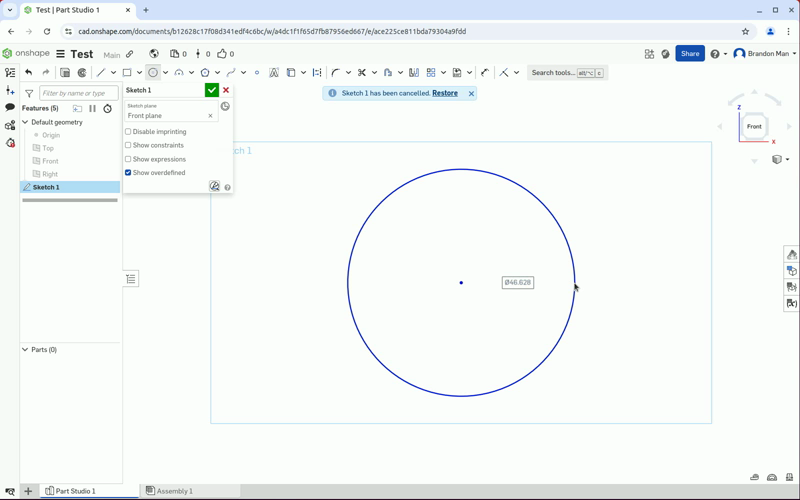
key(l)
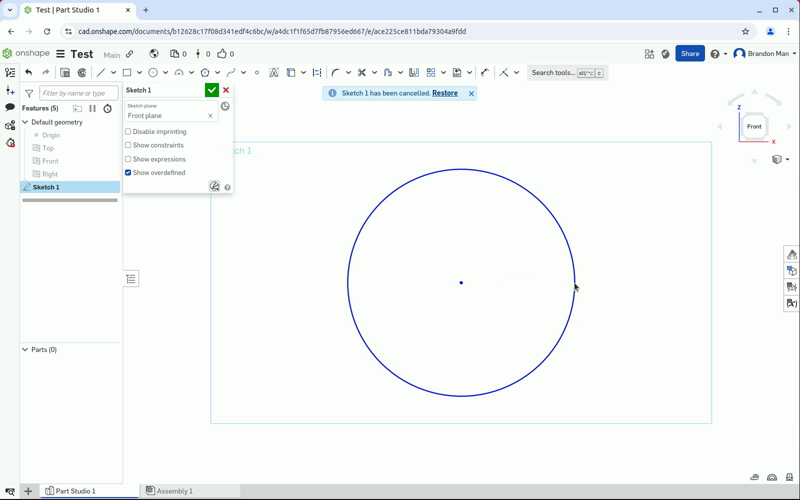
key_down(shift)
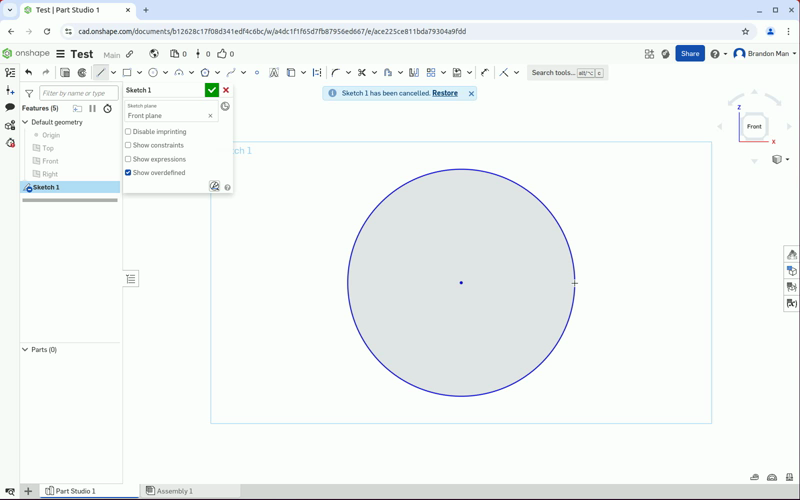
mouse_move(376, 282)
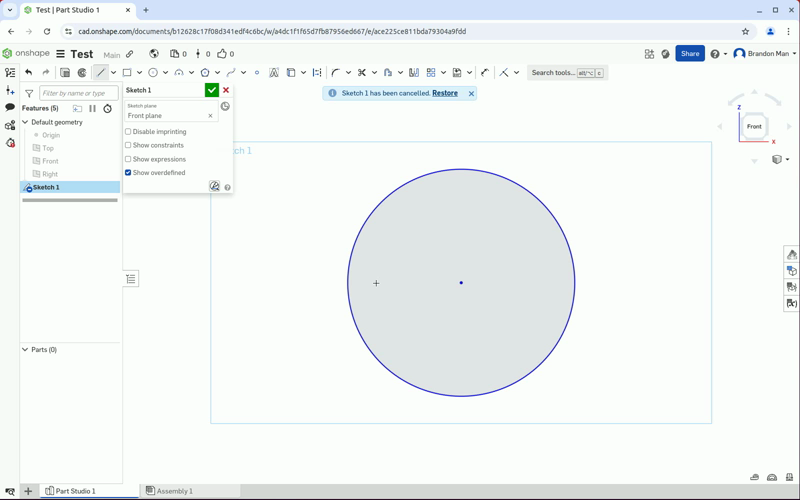
click(376, 282)
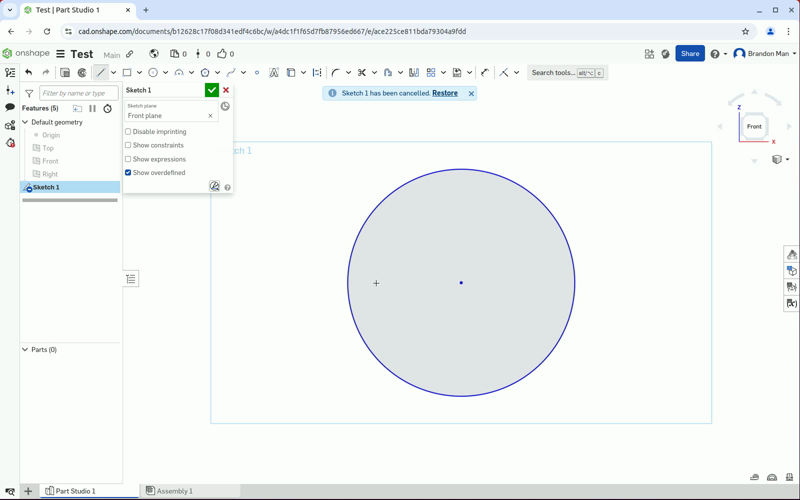
key_up(shift)
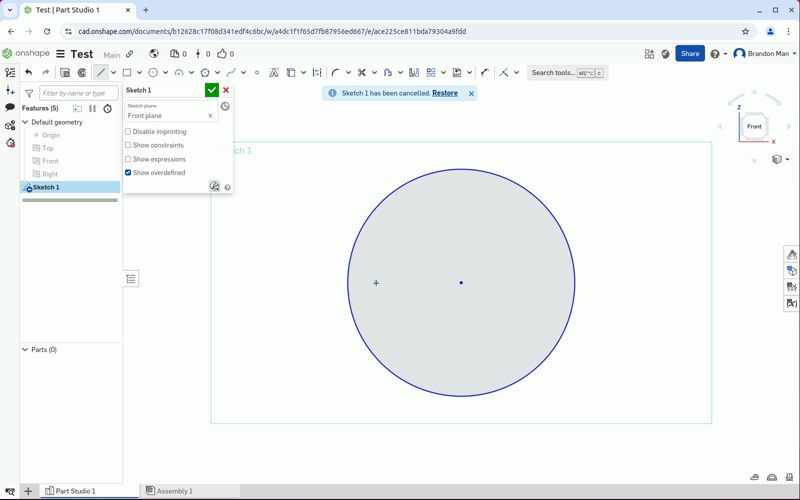
key_down(shift)
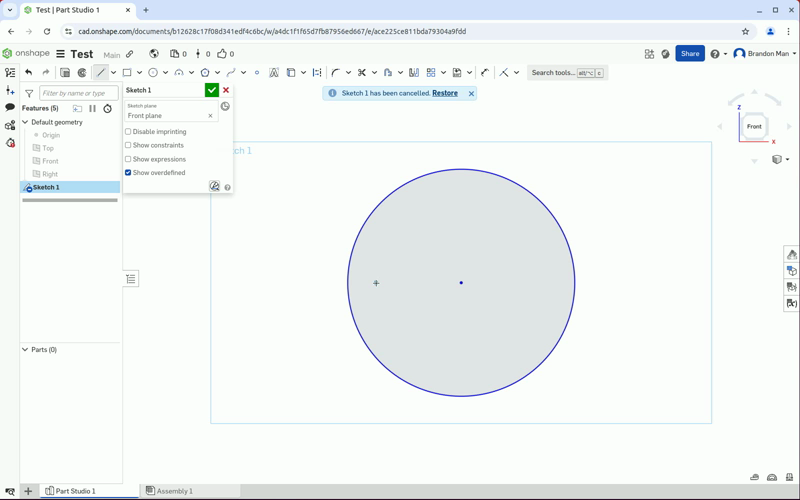
mouse_move(419, 355)
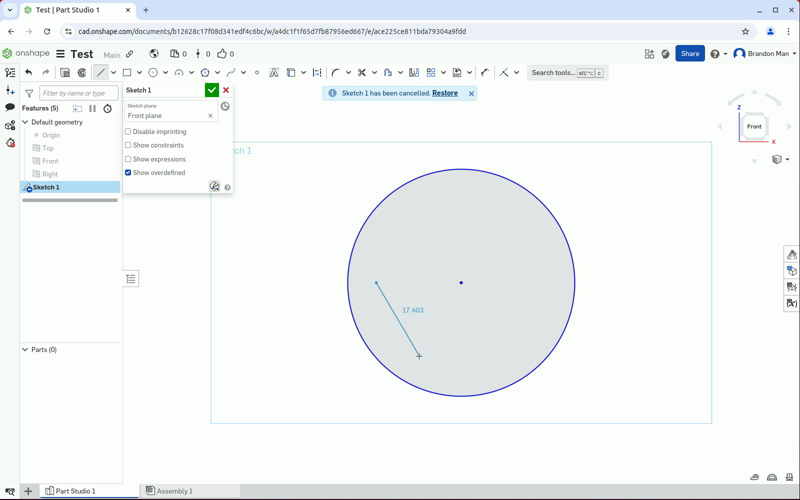
click(419, 355)
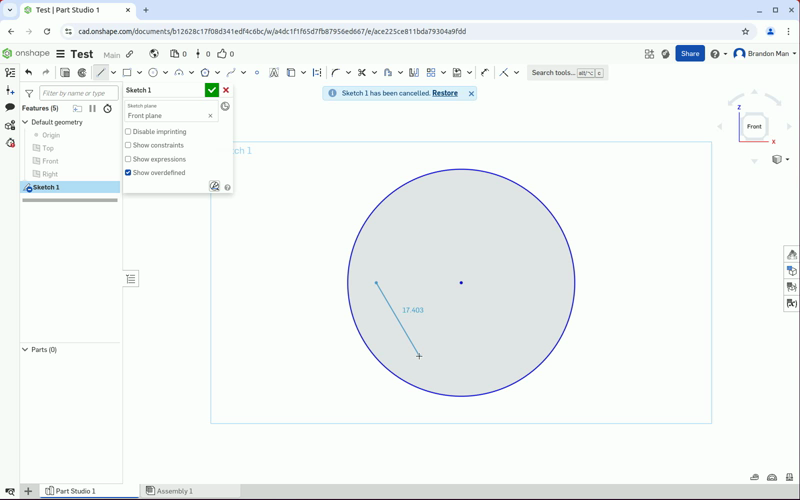
key_up(shift)
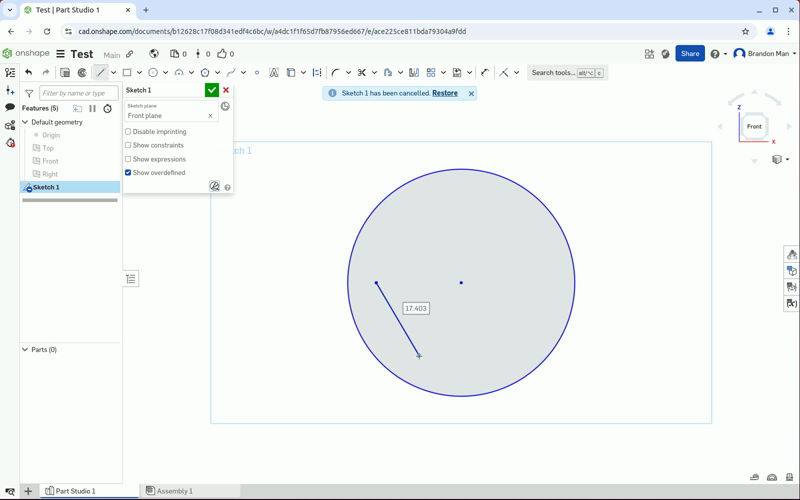
key_down(shift)
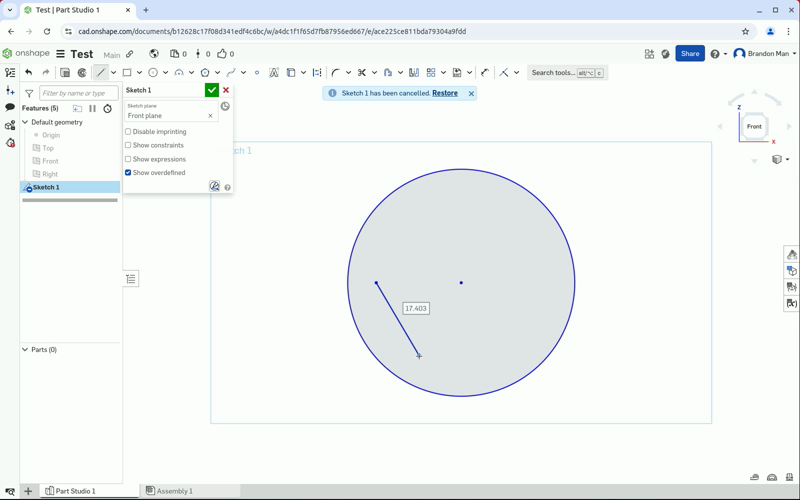
mouse_move(501, 355)
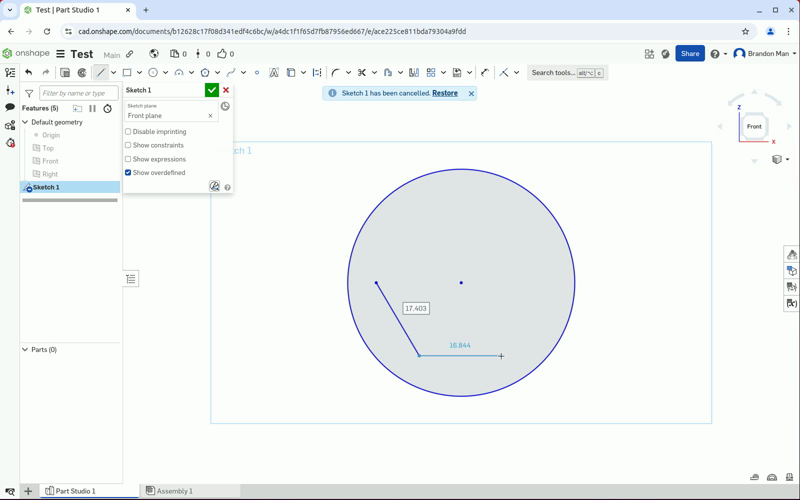
click(501, 355)
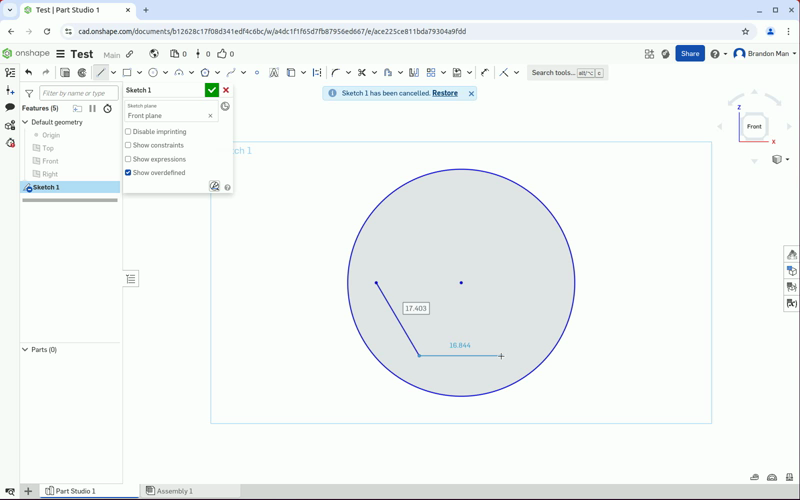
key_up(shift)
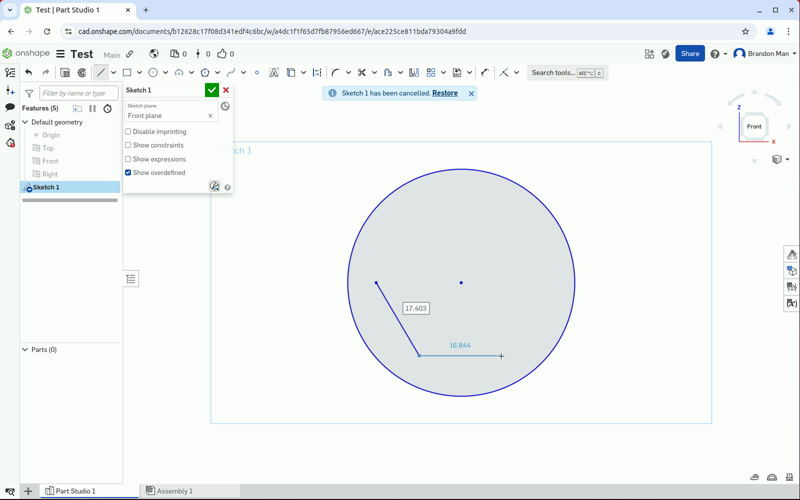
key_down(shift)
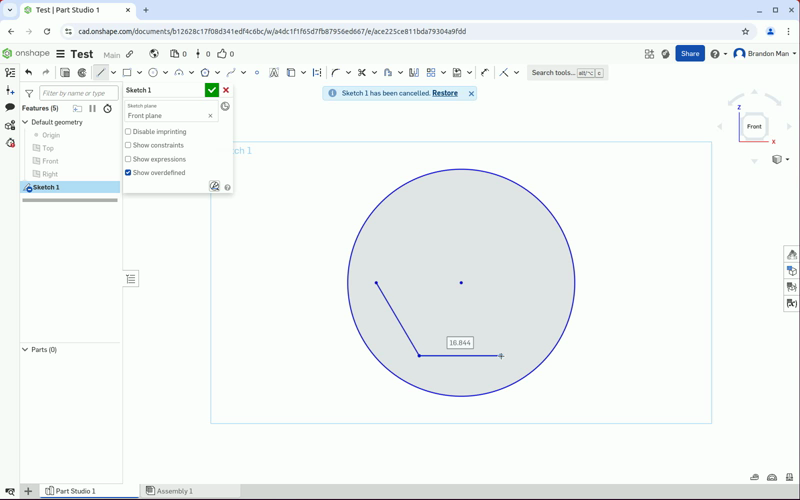
mouse_move(543, 282)
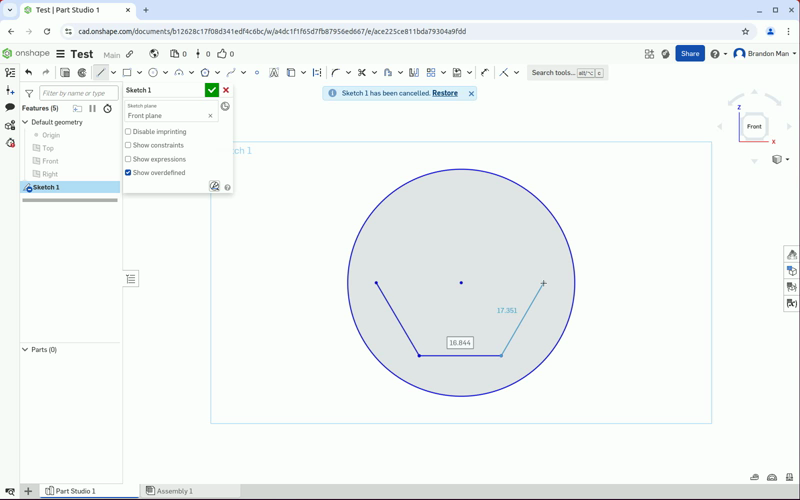
click(543, 282)
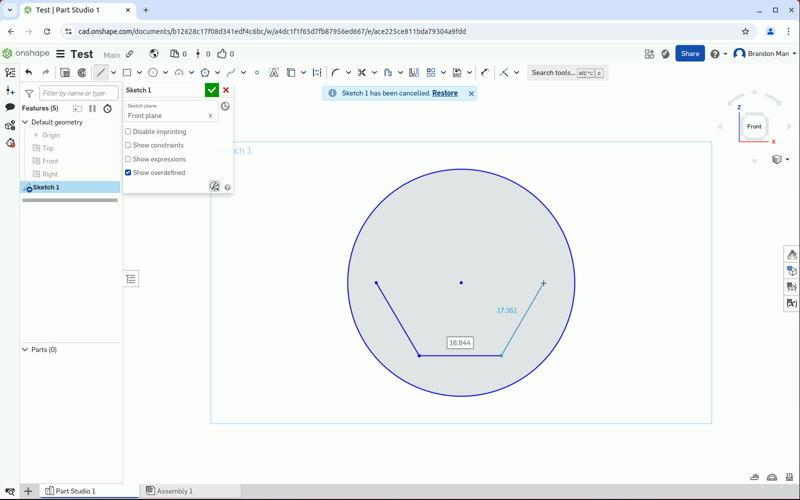
key_up(shift)
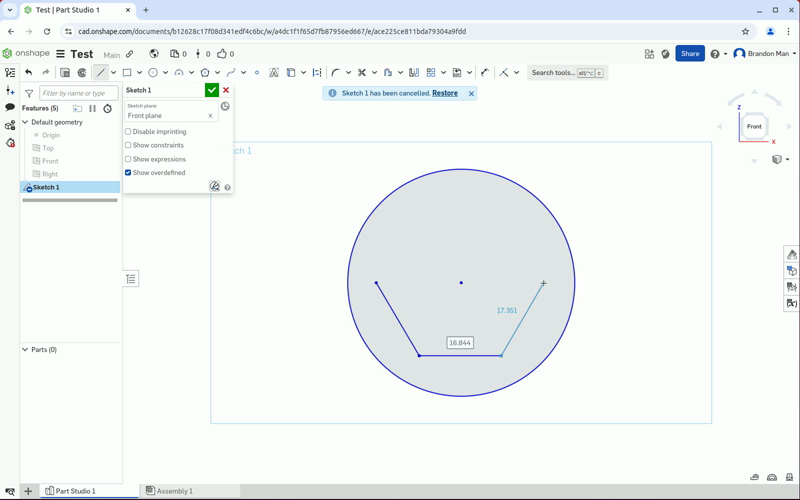
key_down(shift)
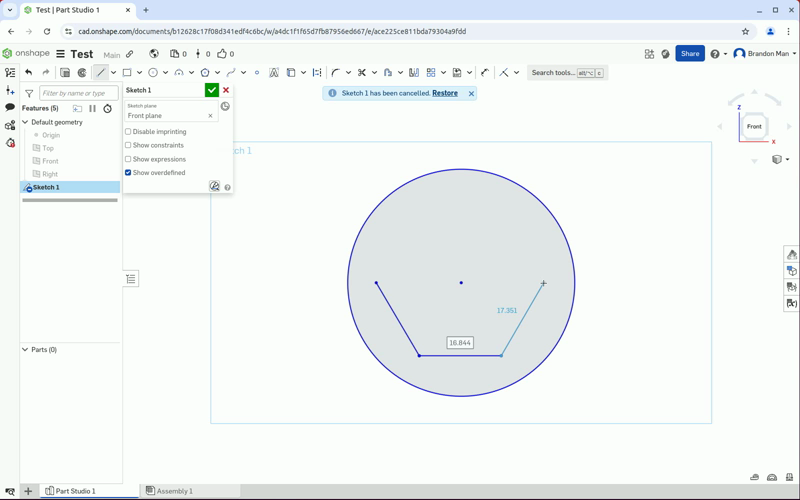
mouse_move(501, 209)
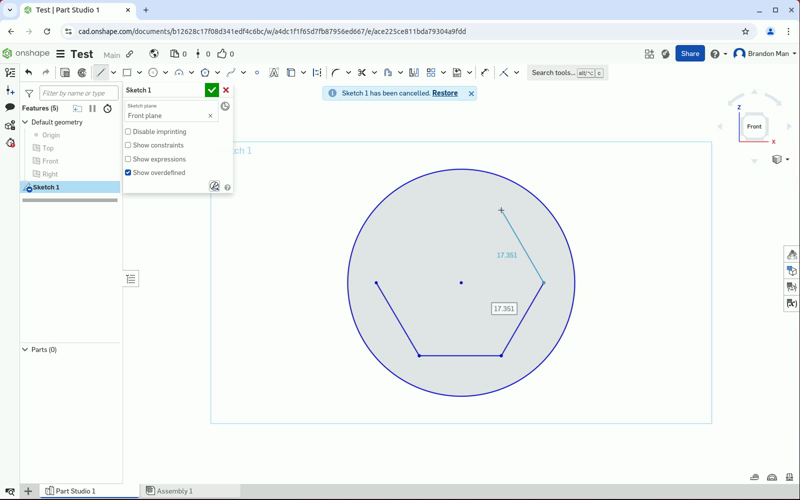
click(501, 209)
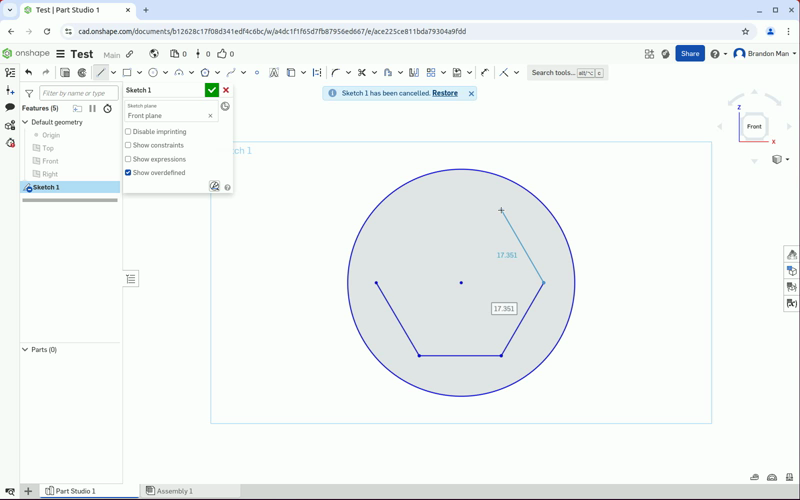
key_up(shift)
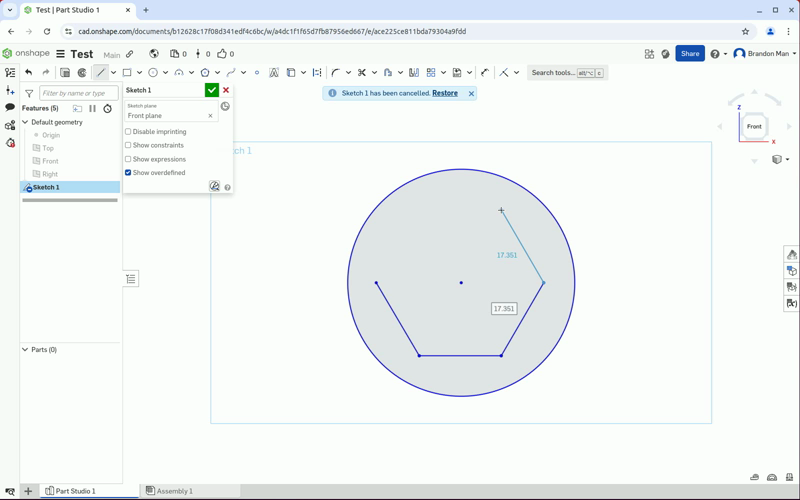
key_down(shift)
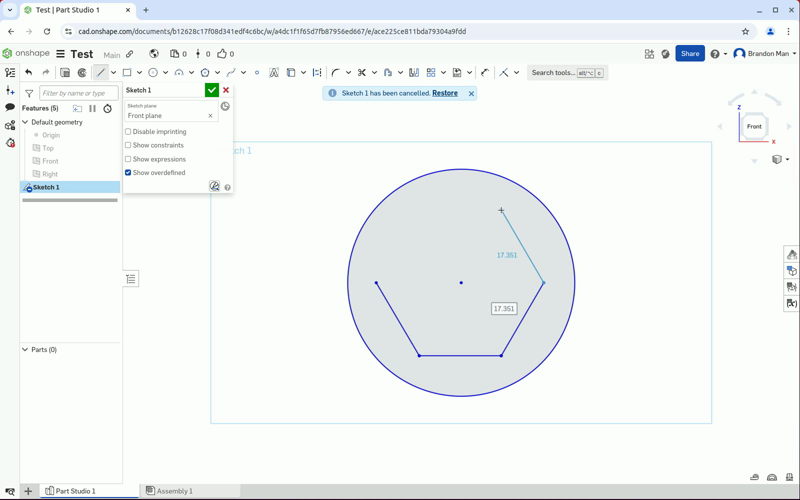
mouse_move(419, 209)
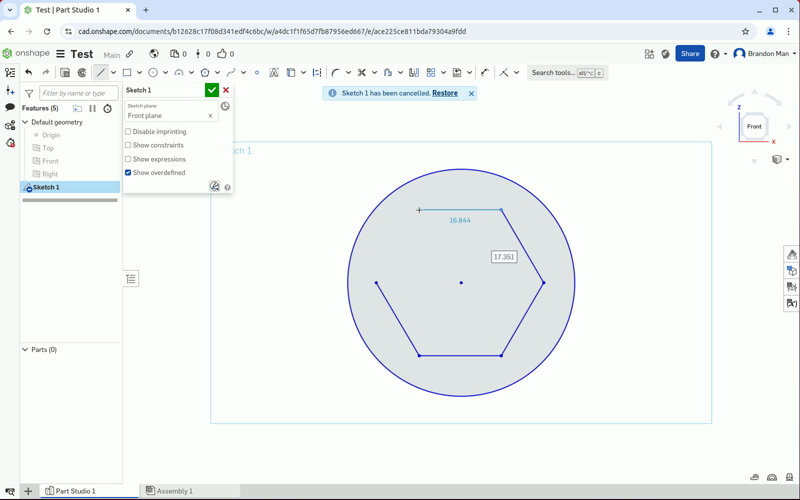
click(419, 209)
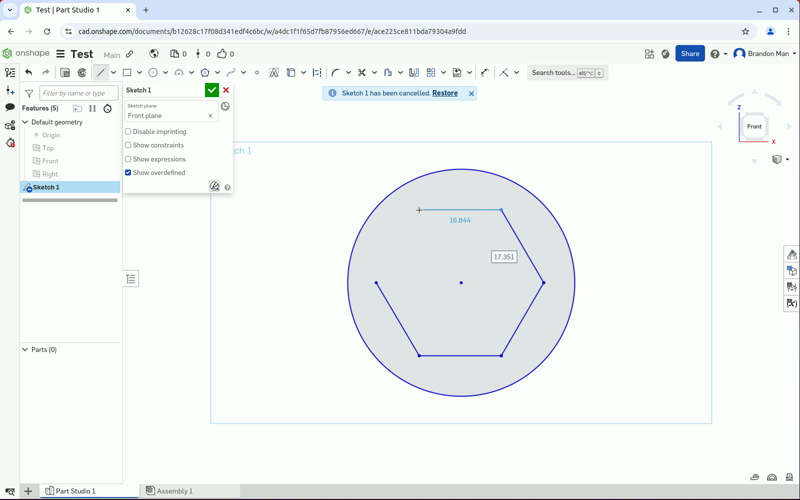
key_up(shift)
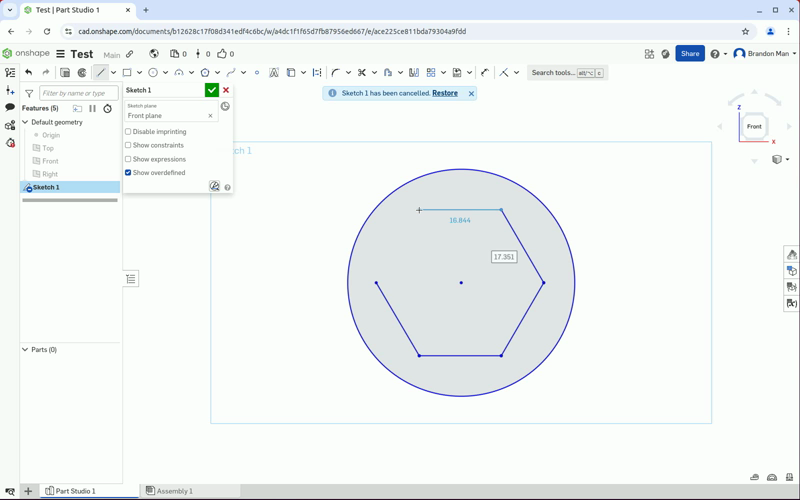
key_down(shift)
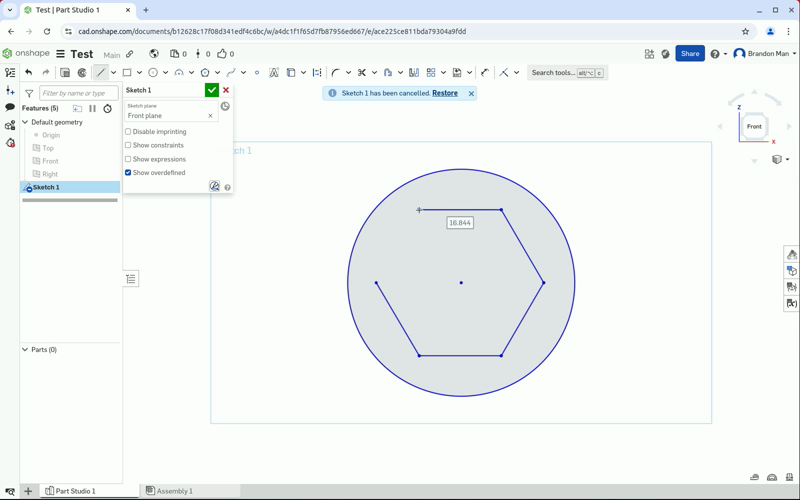
mouse_move(376, 282)
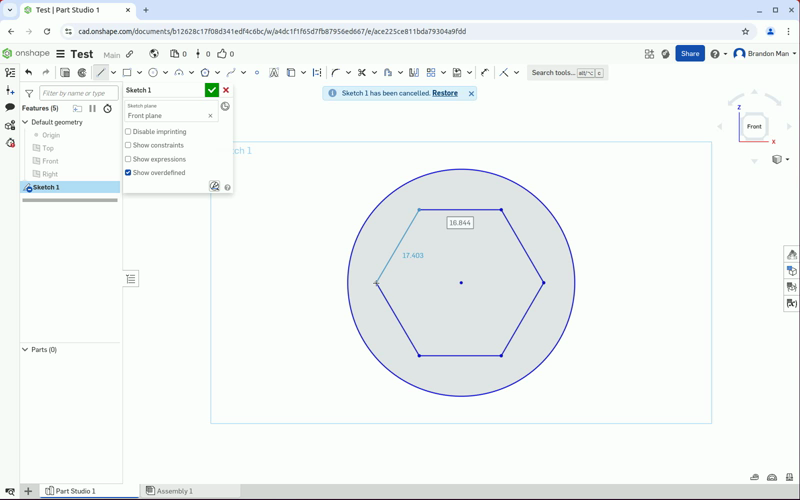
key_up(shift)
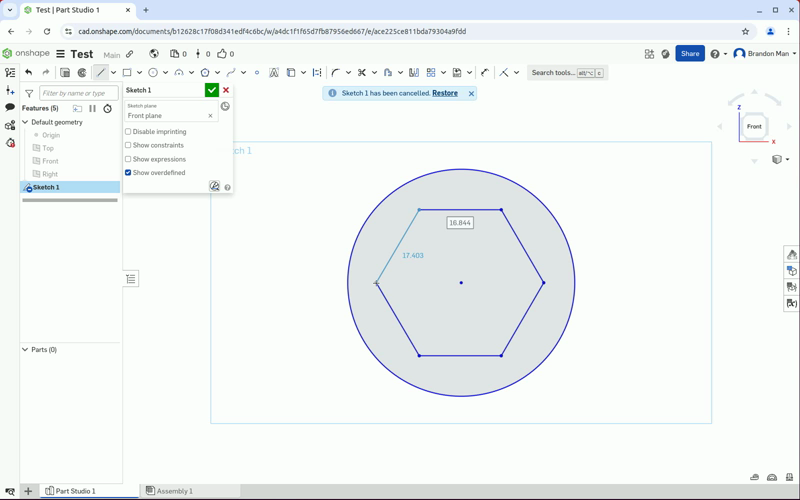
click(376, 282)
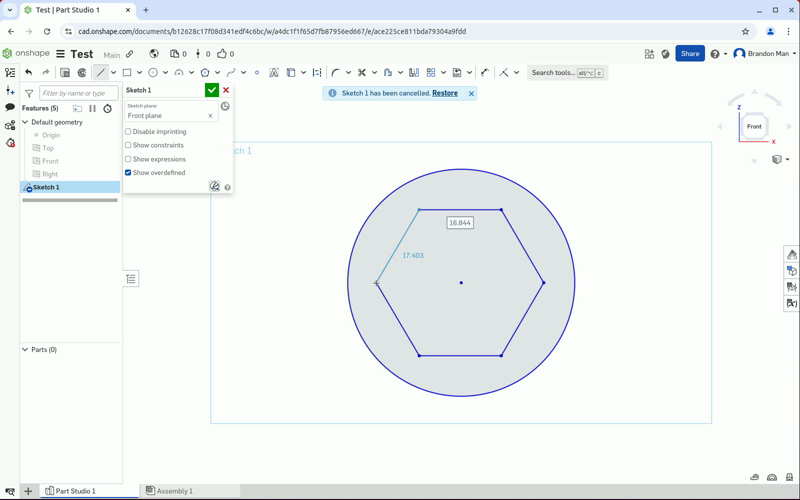
key(esc)
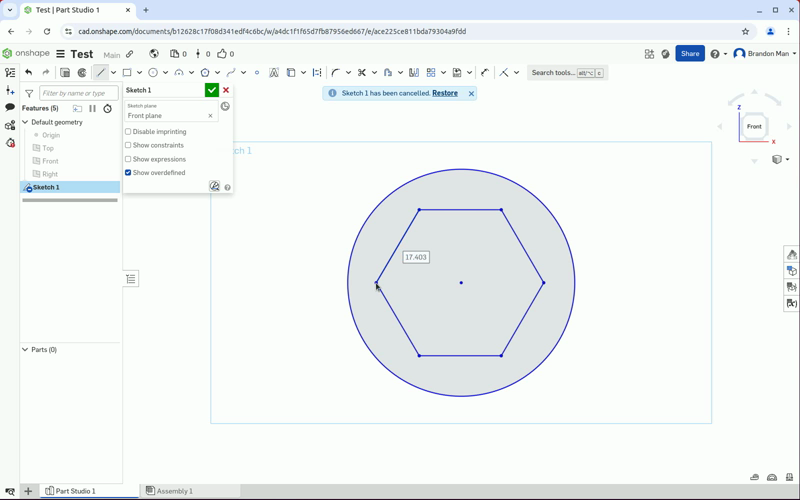
mouse_move(529, 226)
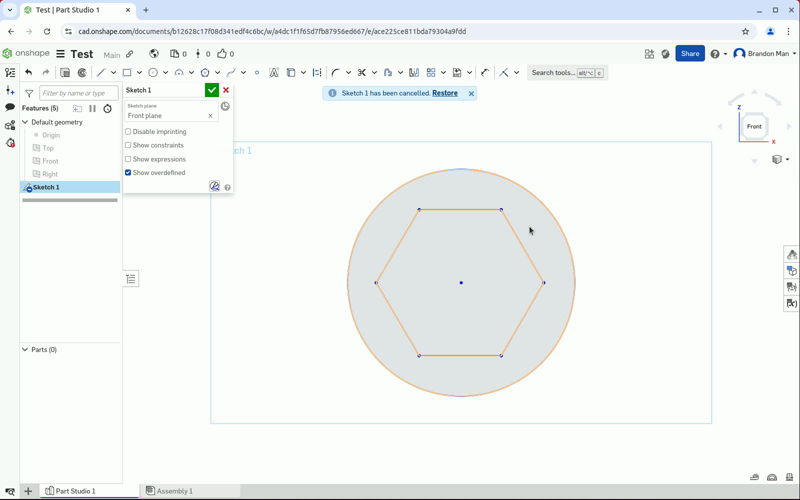
click(529, 226)
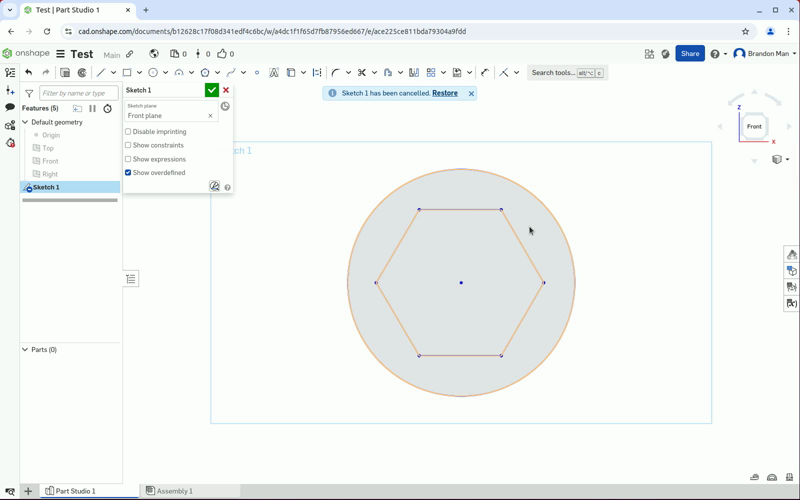
mouse_move(73, 352)
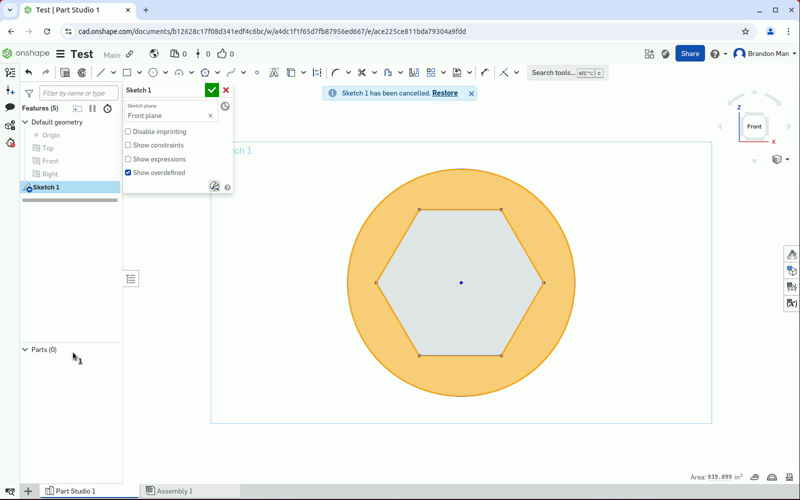
key(shift+y)
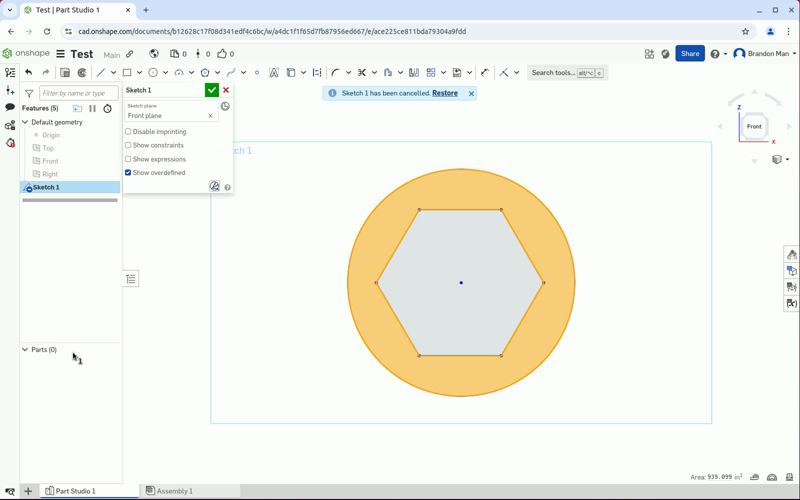
key(shift+e)
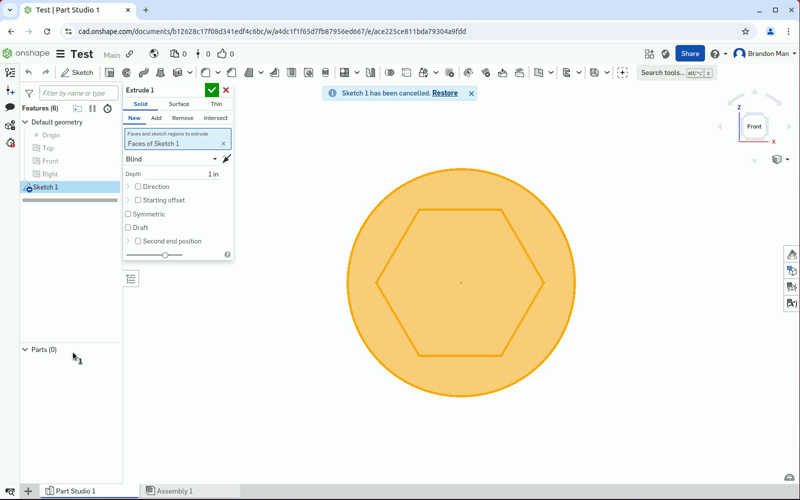
mouse_move(143, 106)
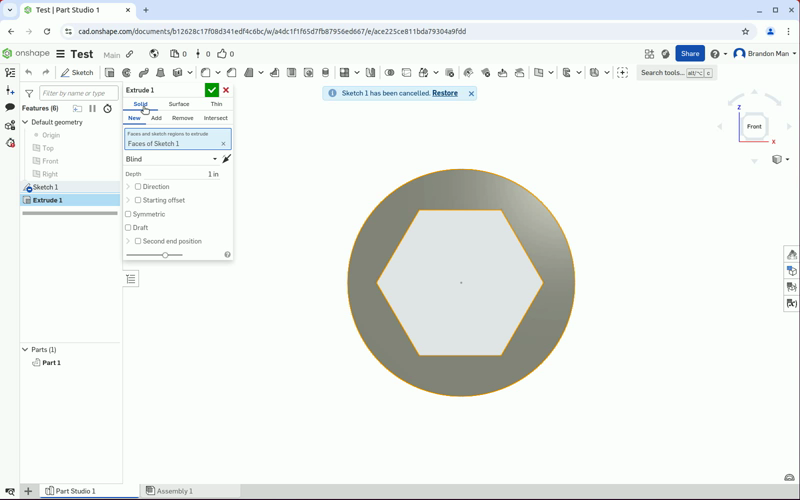
click(143, 106)
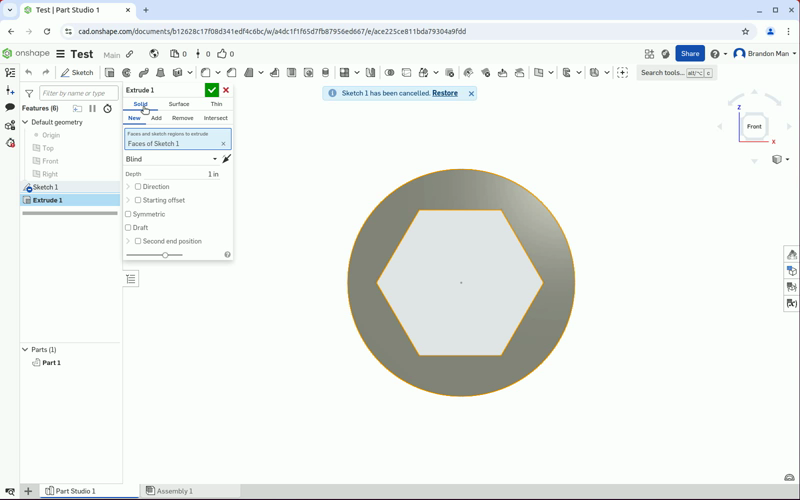
mouse_move(137, 120)
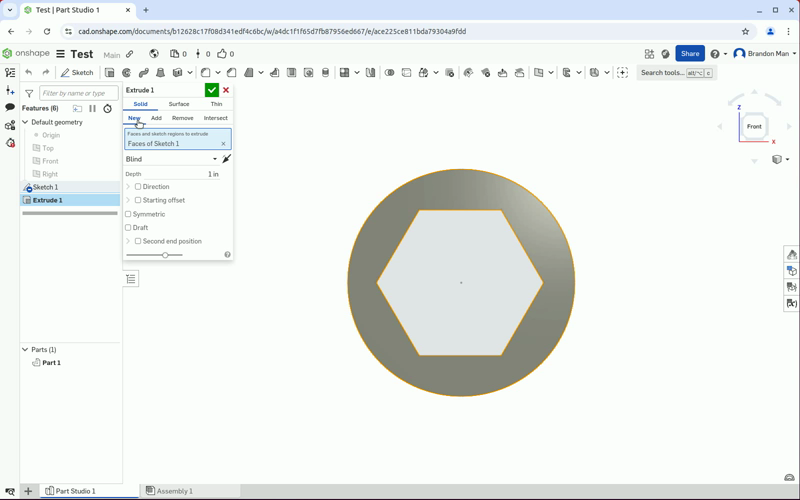
click(137, 120)
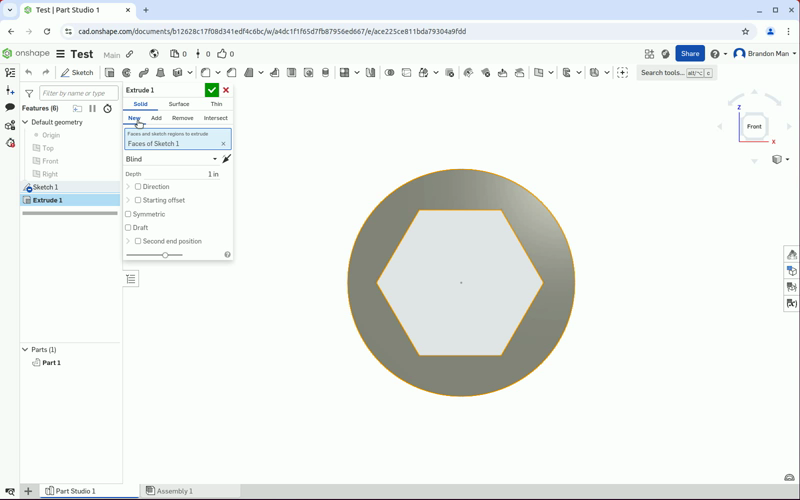
key(tab, 4)
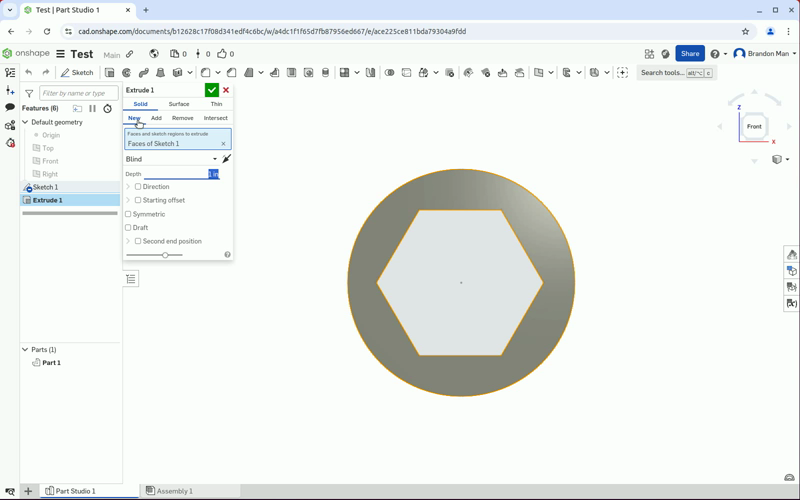
text(3.851)
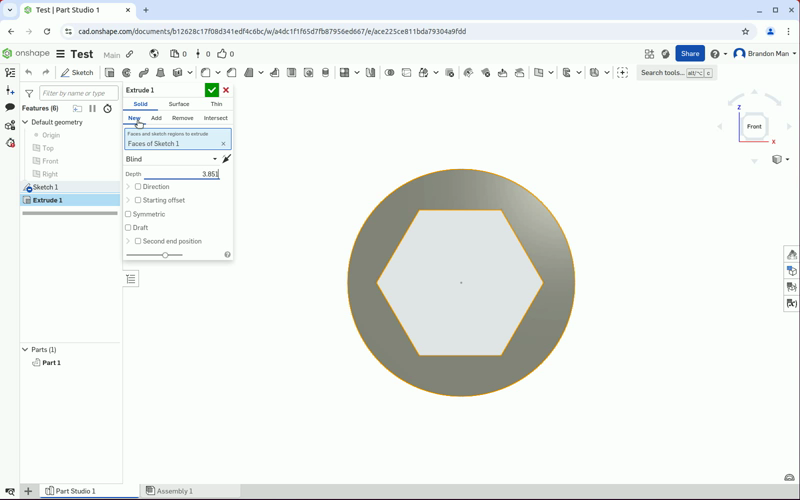
key(enter)
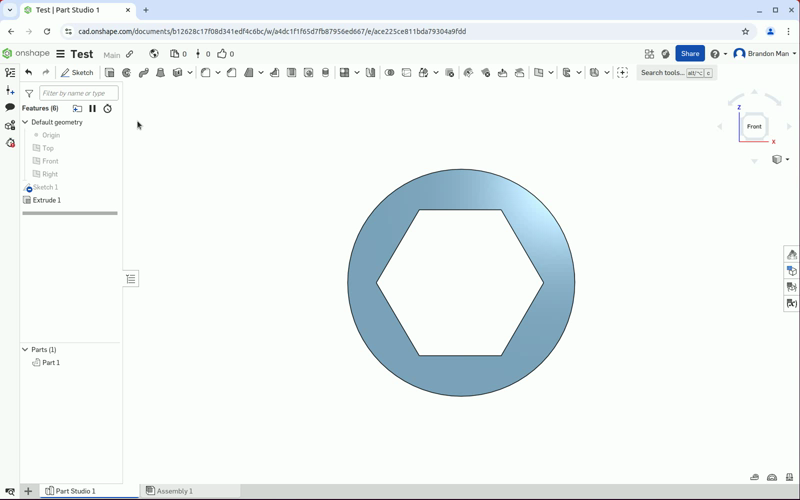
key(shift+h)
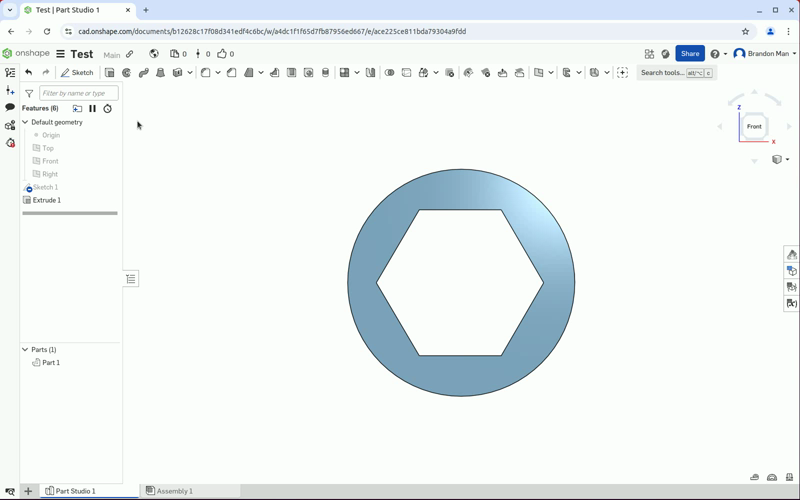
key(shift+h)
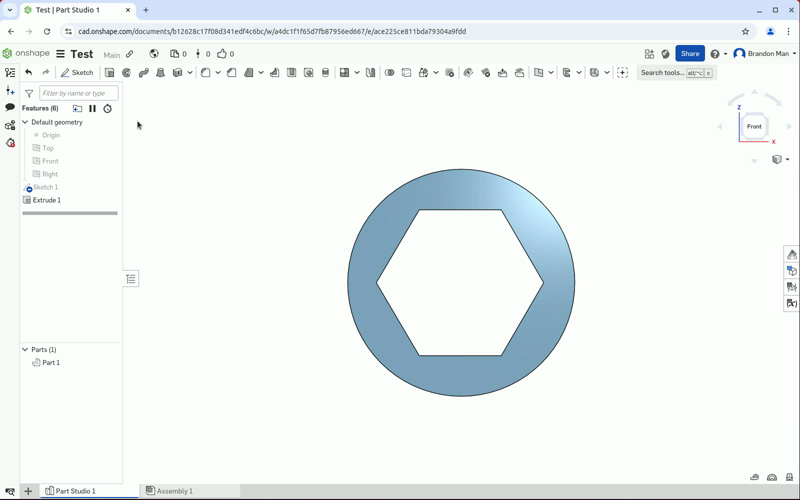
mouse_move(73, 189)
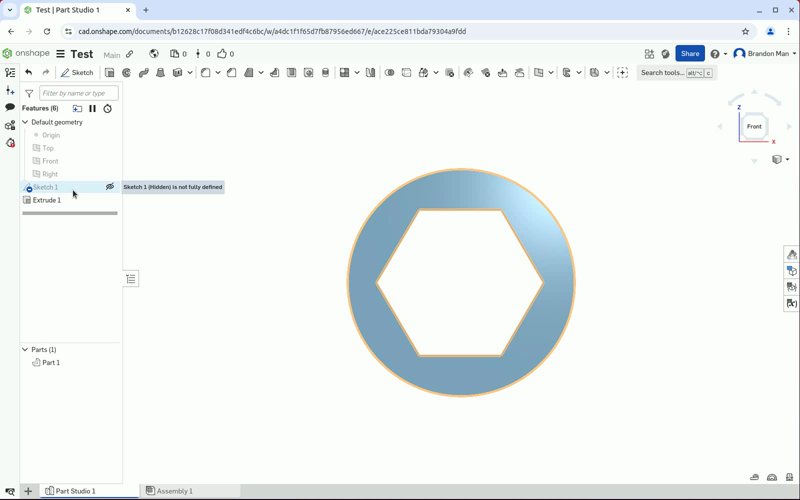
click(73, 189)
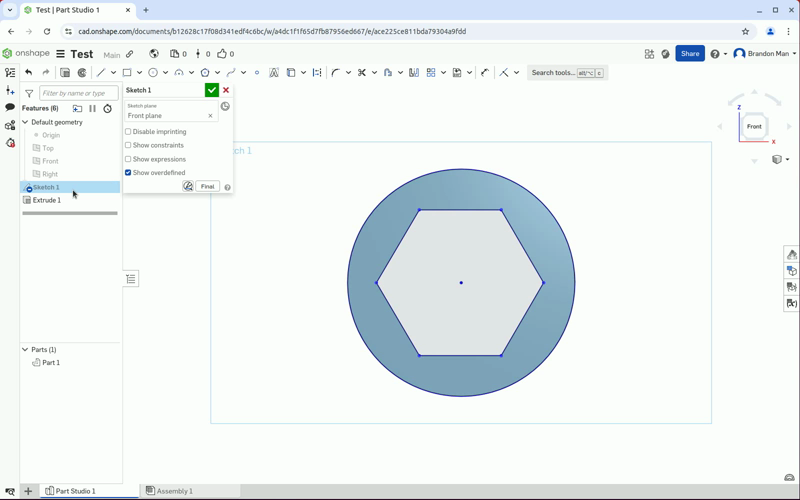
mouse_move(229, 92)
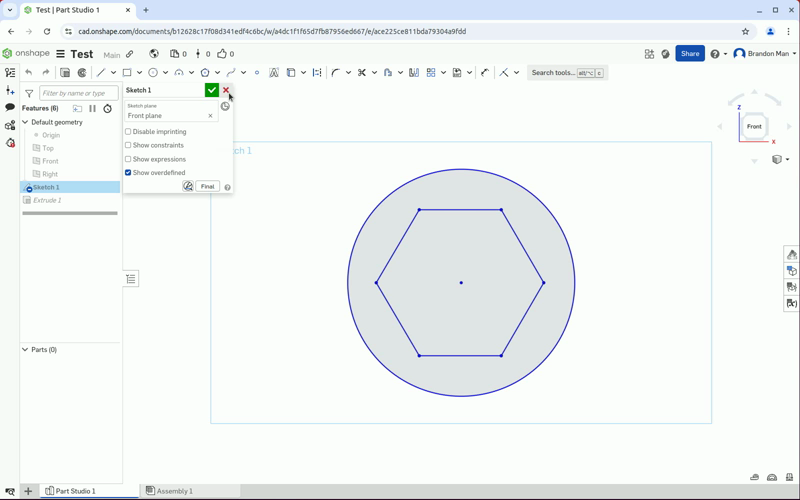
click(229, 92)
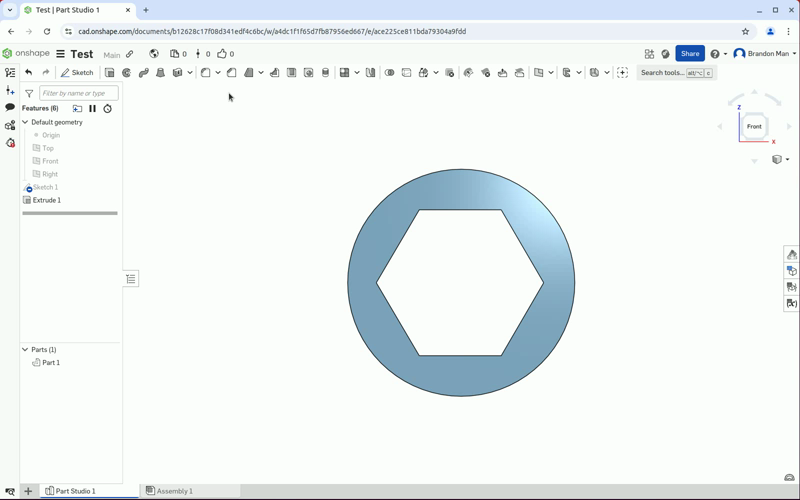
mouse_move(541, 75)
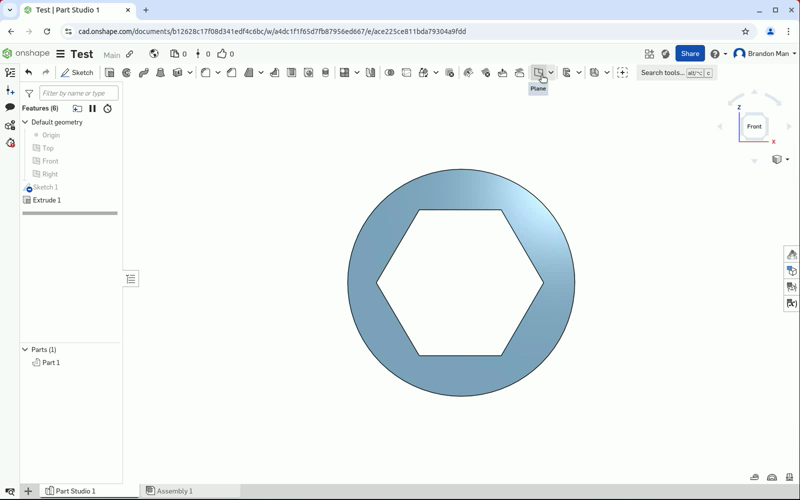
click(541, 75)
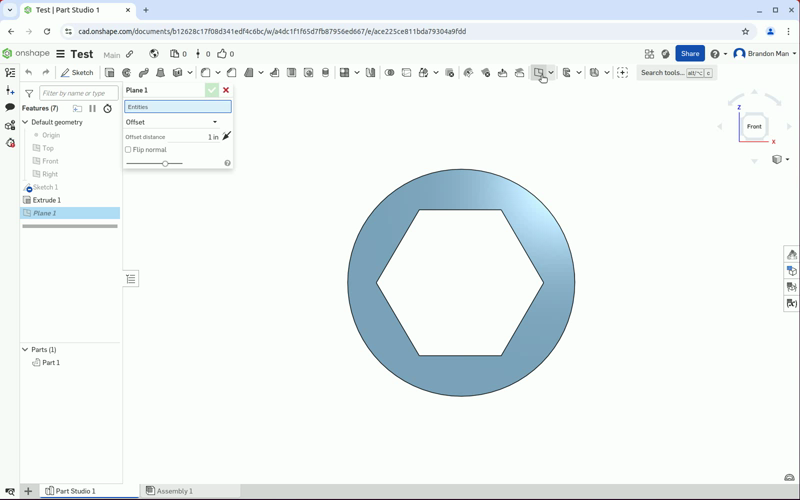
mouse_move(73, 163)
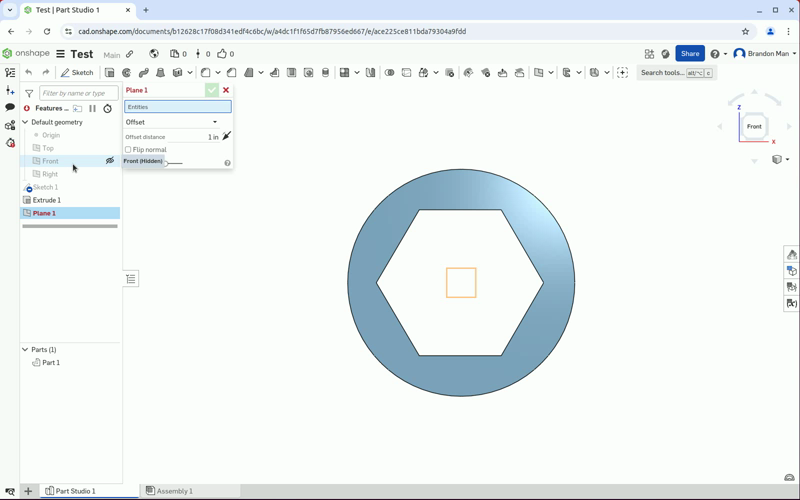
click(73, 163)
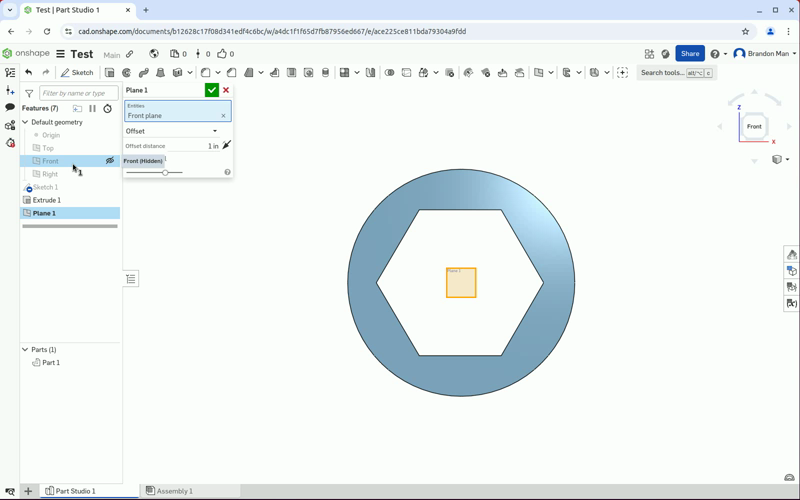
key(tab, 2)
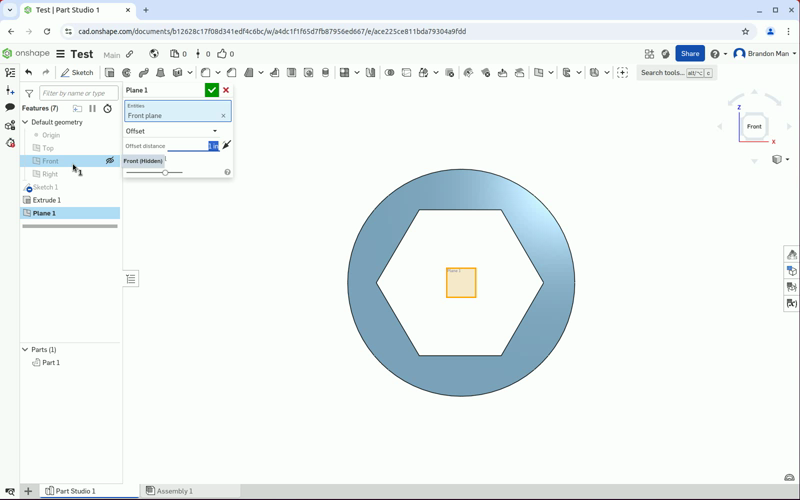
text(3.851)
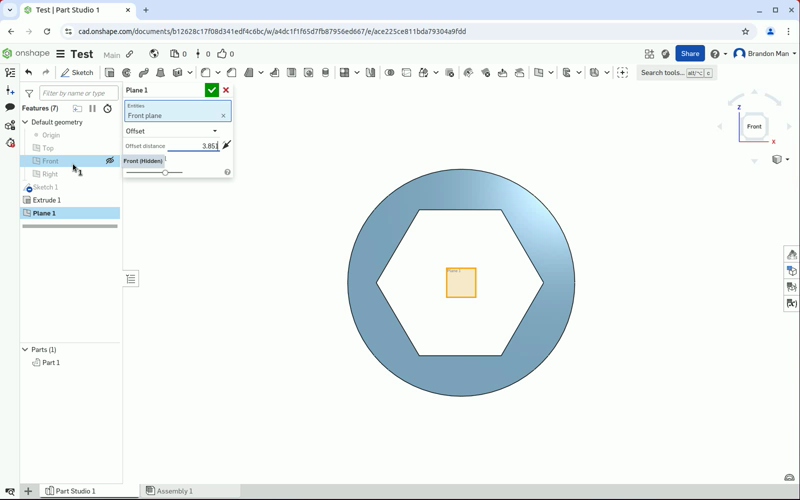
key(enter, 2)
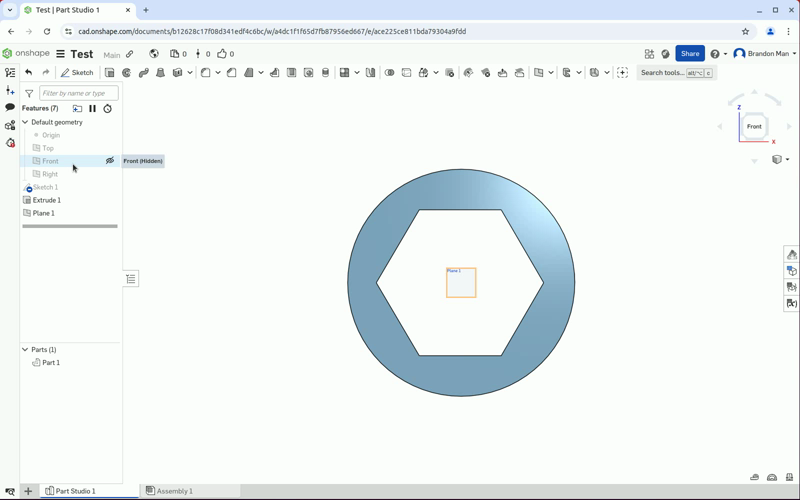
key(shift+s)
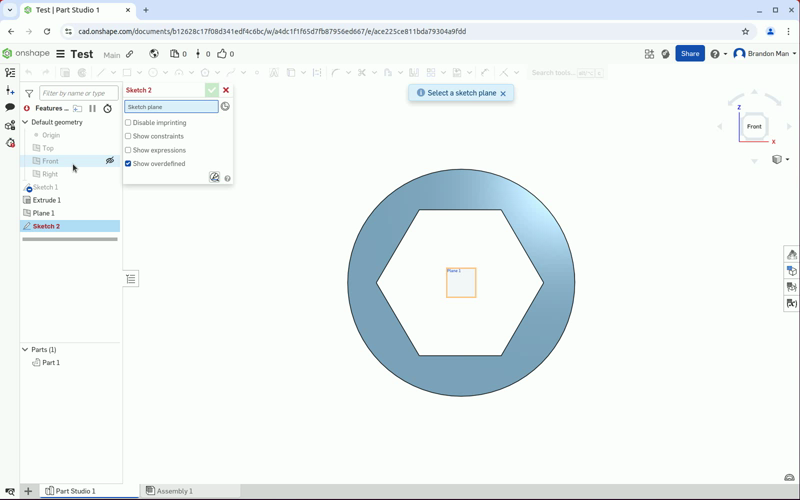
mouse_move(73, 215)
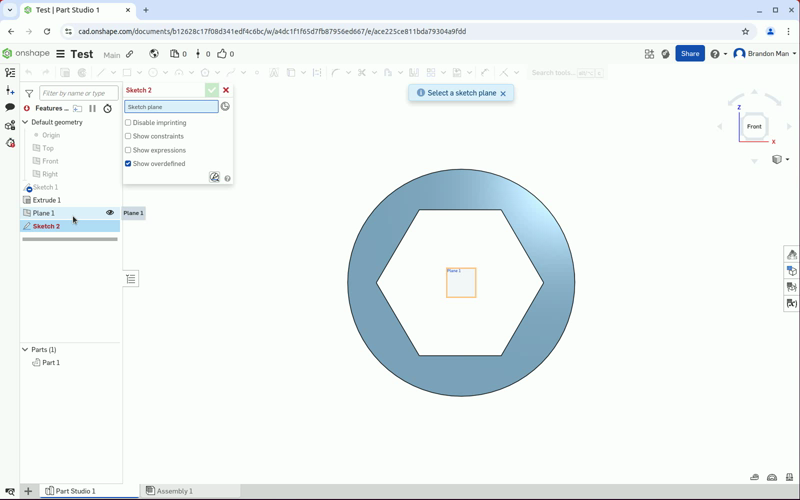
click(73, 215)
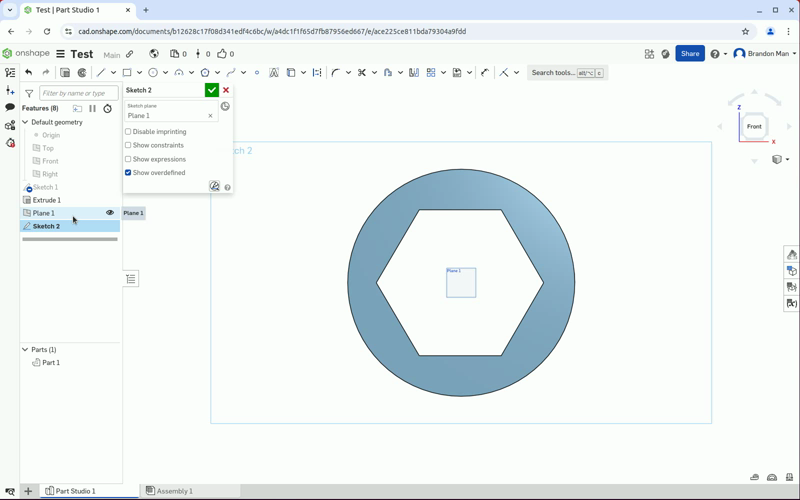
mouse_move(73, 352)
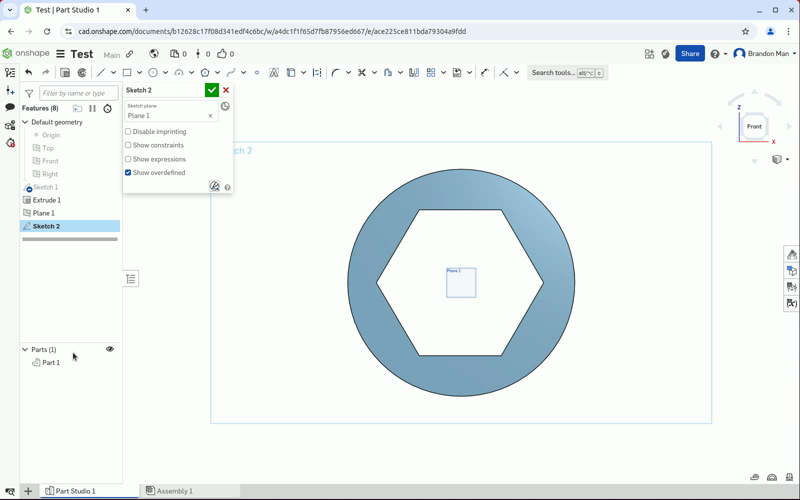
key(y)
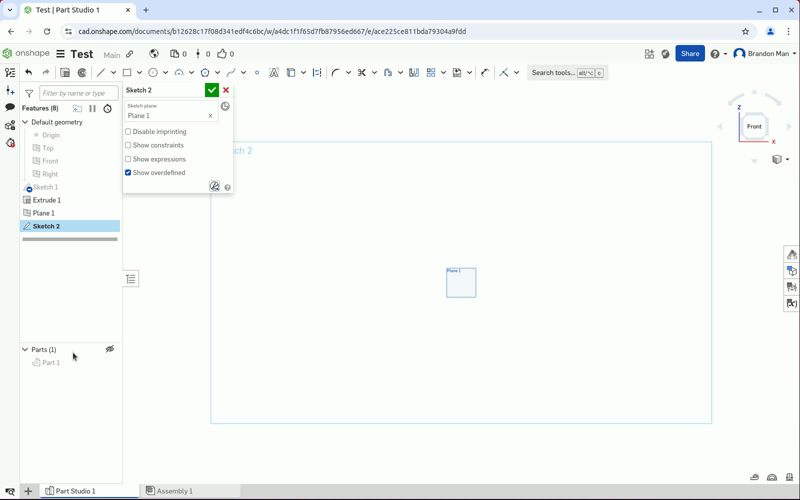
key(c)
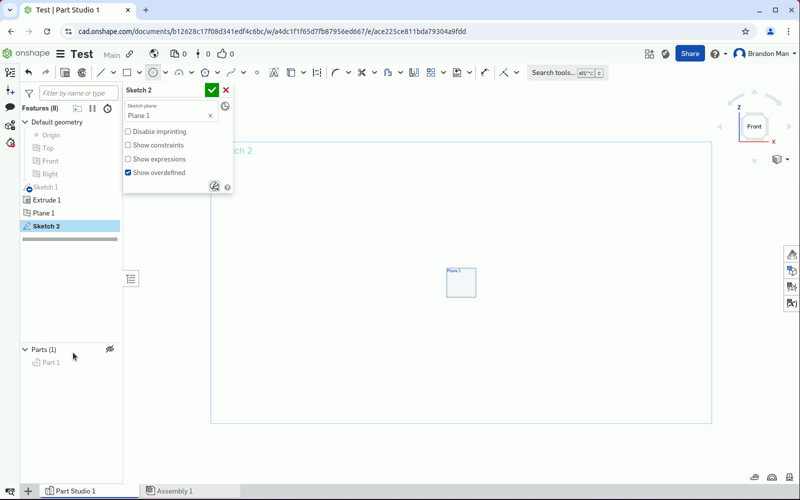
key_down(shift)
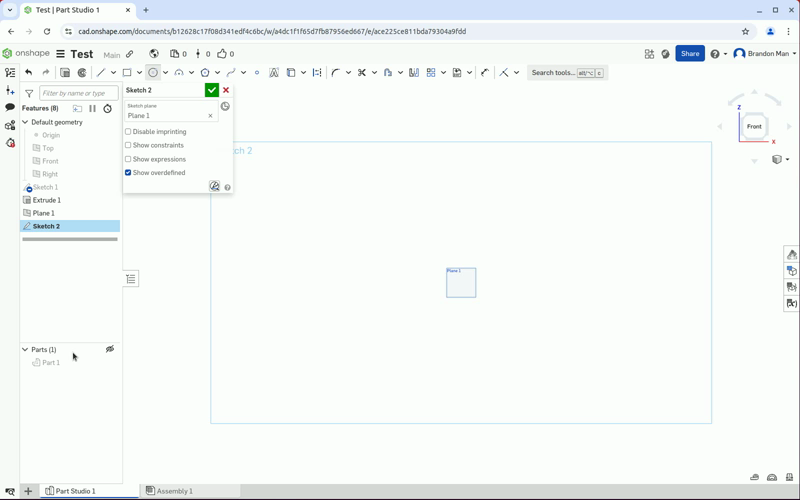
mouse_move(461, 282)
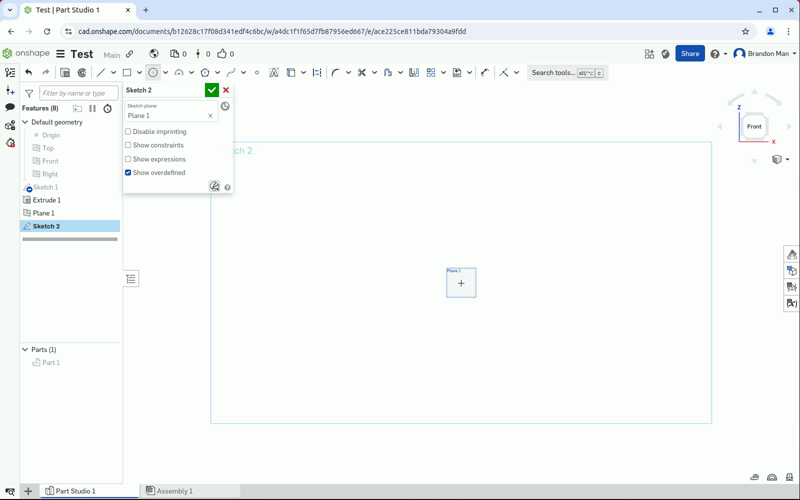
click(461, 282)
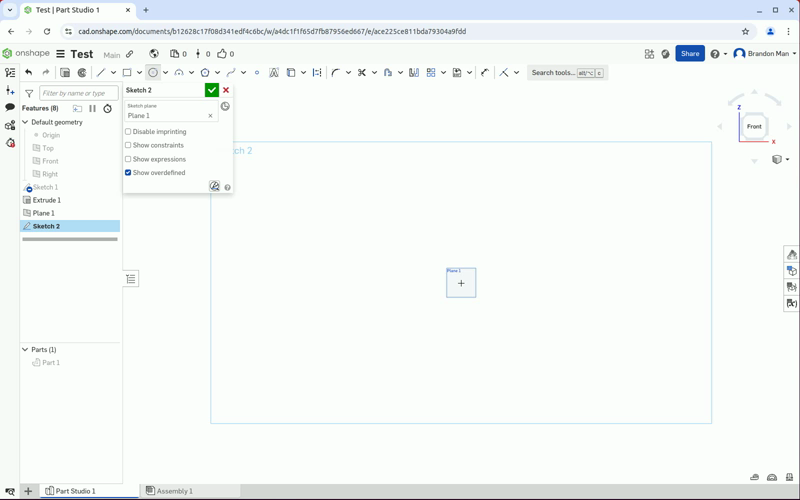
key_up(shift)
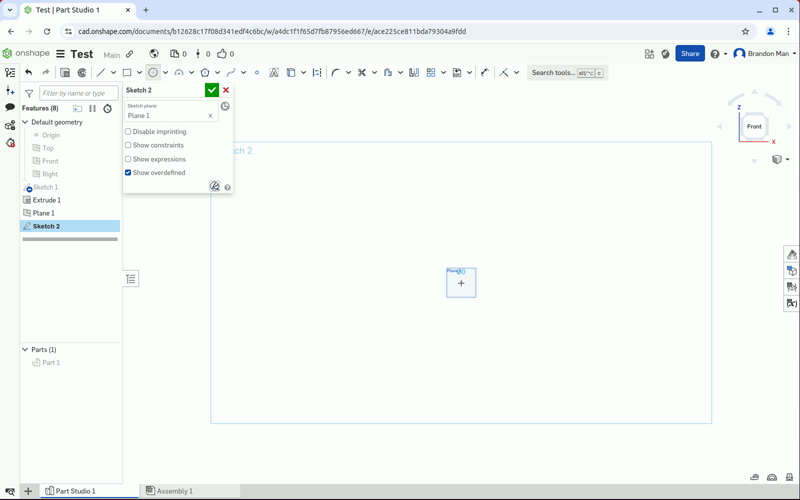
mouse_move(574, 282)
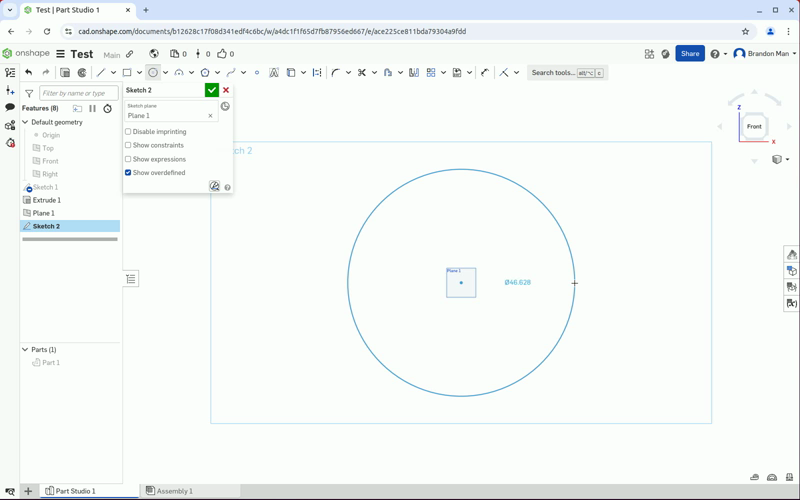
click(574, 282)
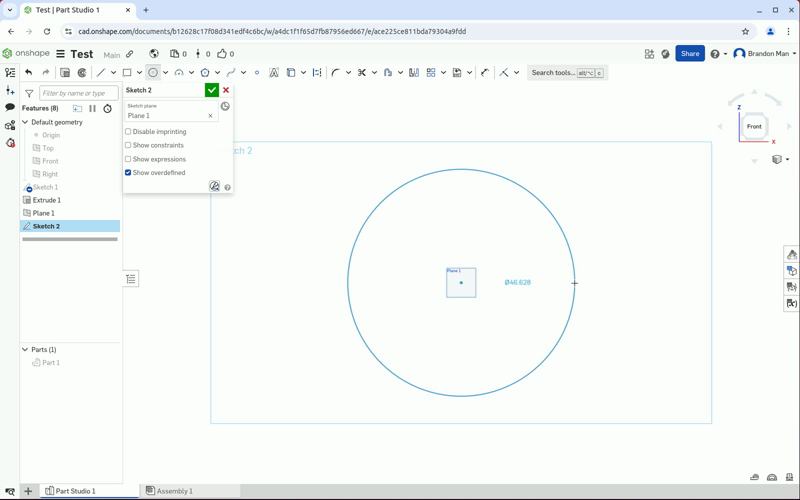
key(esc)
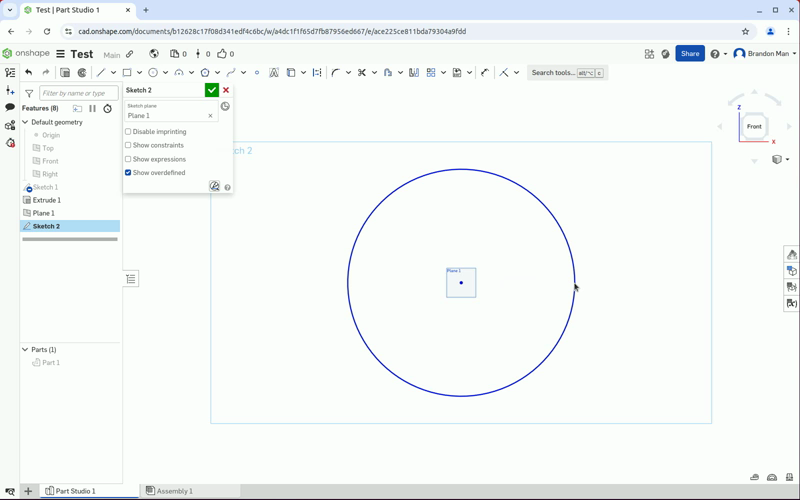
key(l)
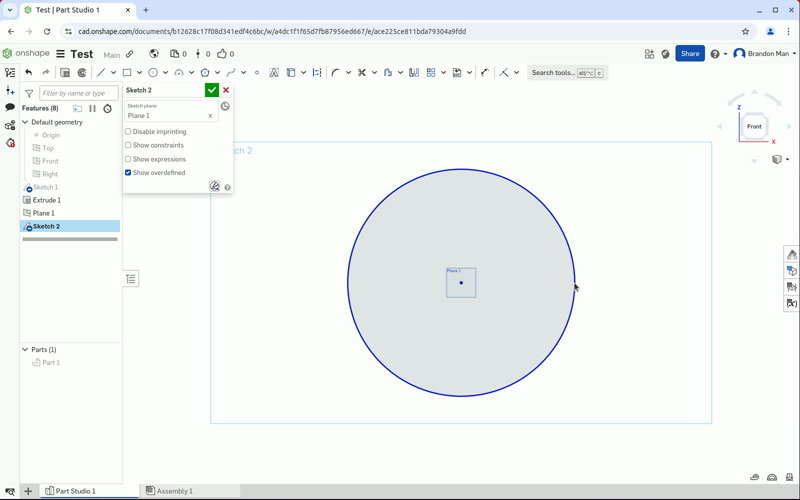
key_down(shift)
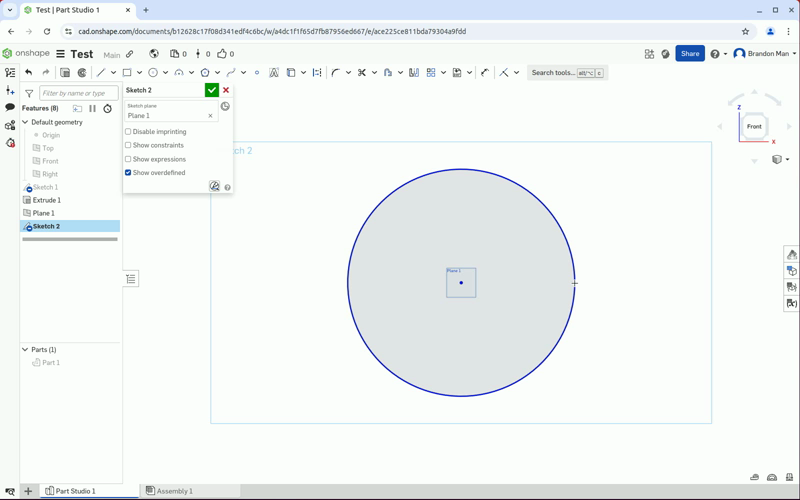
mouse_move(376, 282)
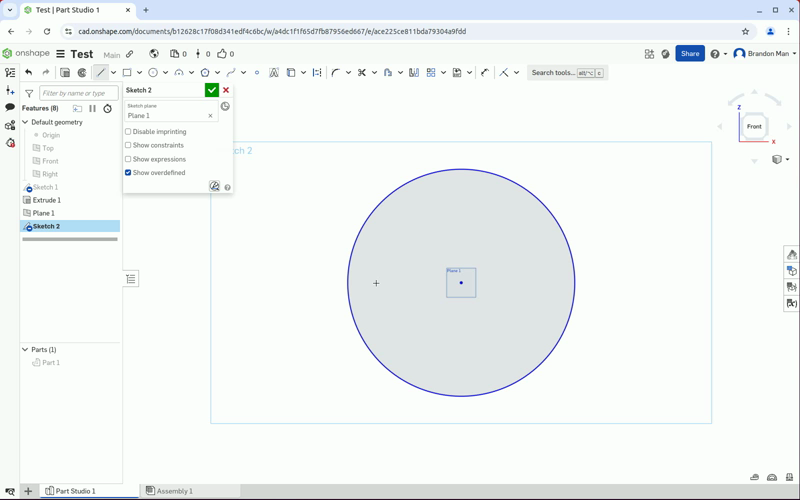
click(376, 282)
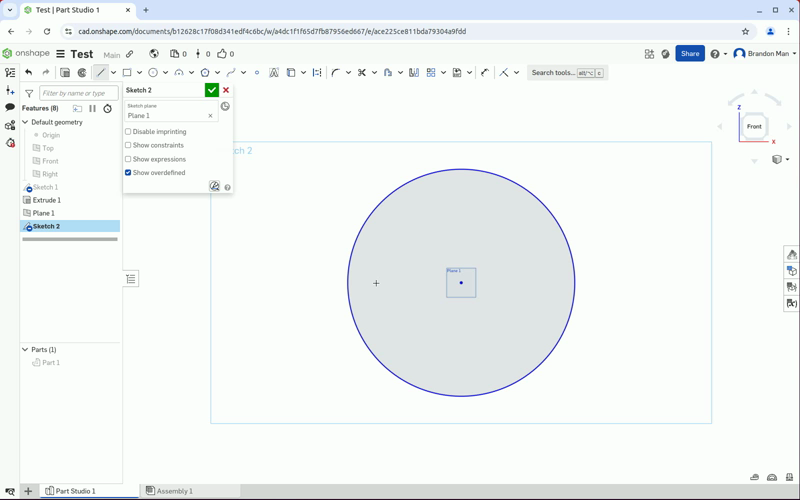
key_up(shift)
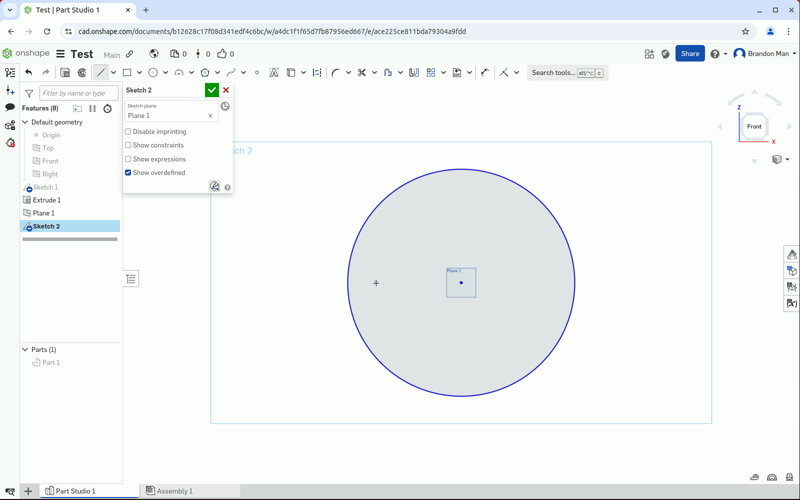
key_down(shift)
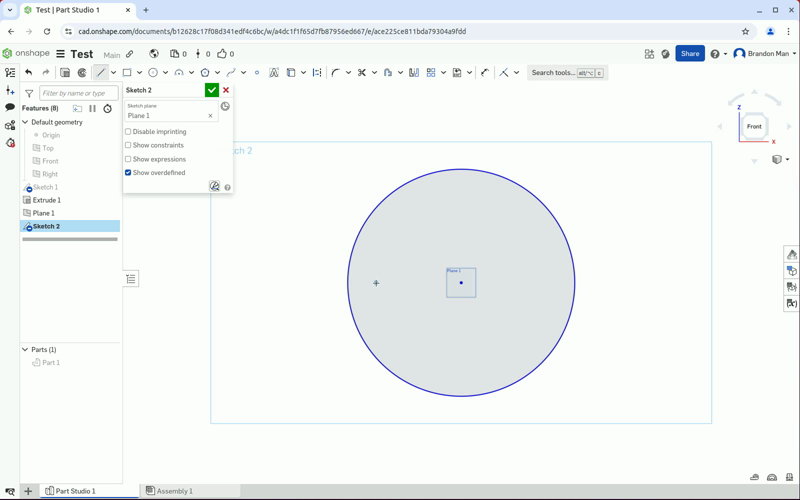
mouse_move(419, 355)
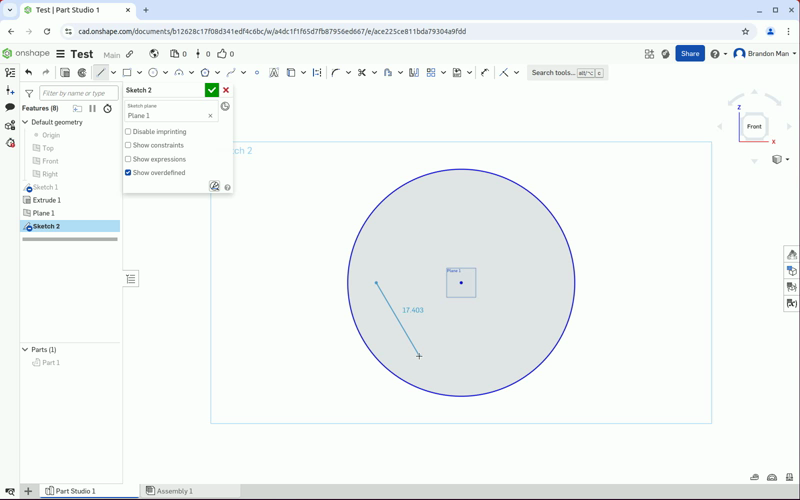
click(419, 355)
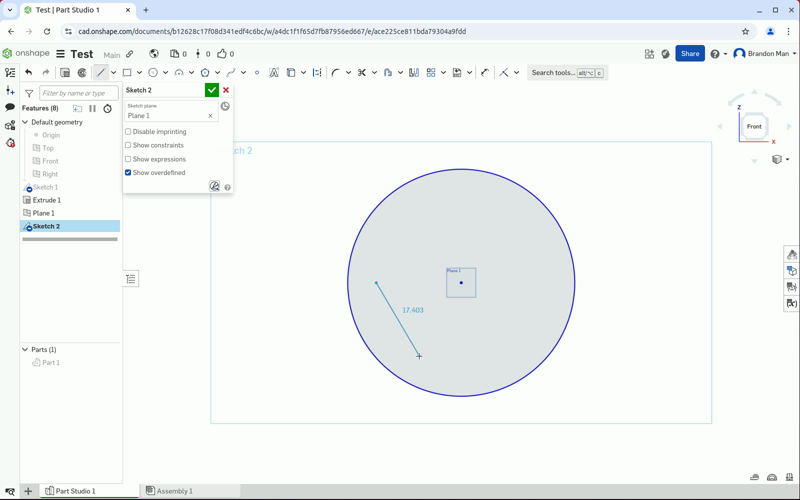
key_up(shift)
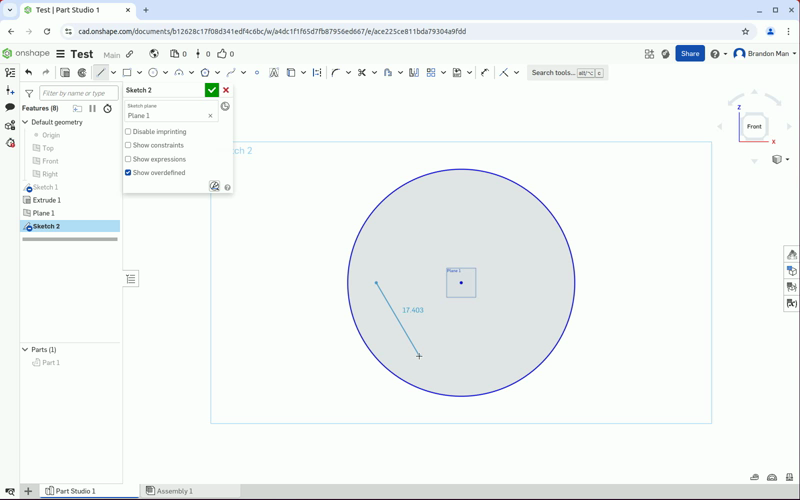
key_down(shift)
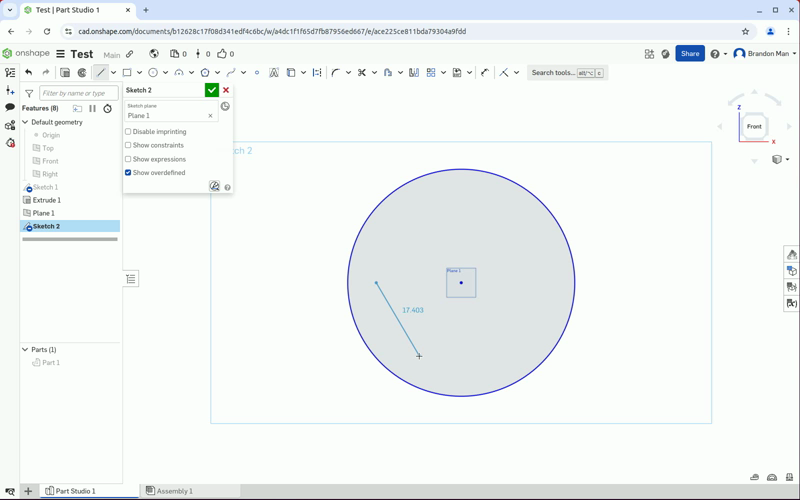
mouse_move(501, 355)
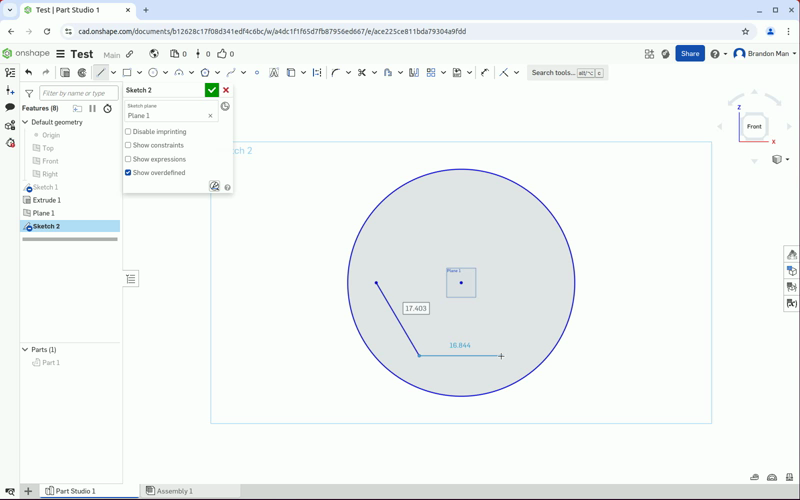
click(501, 355)
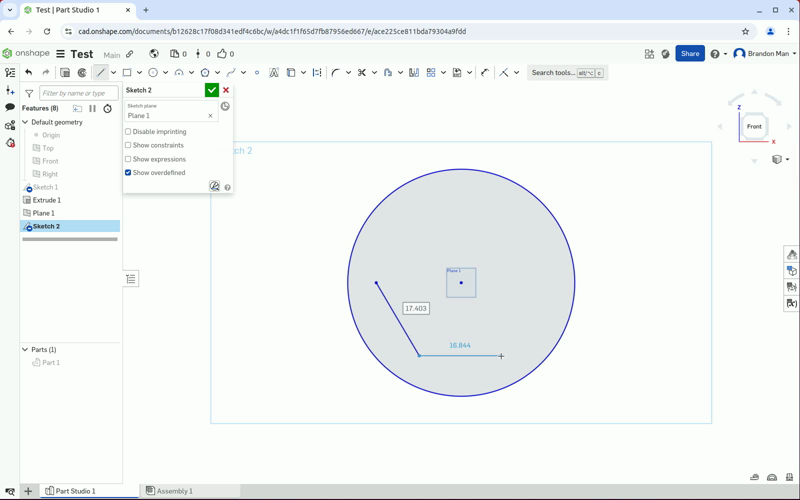
key_up(shift)
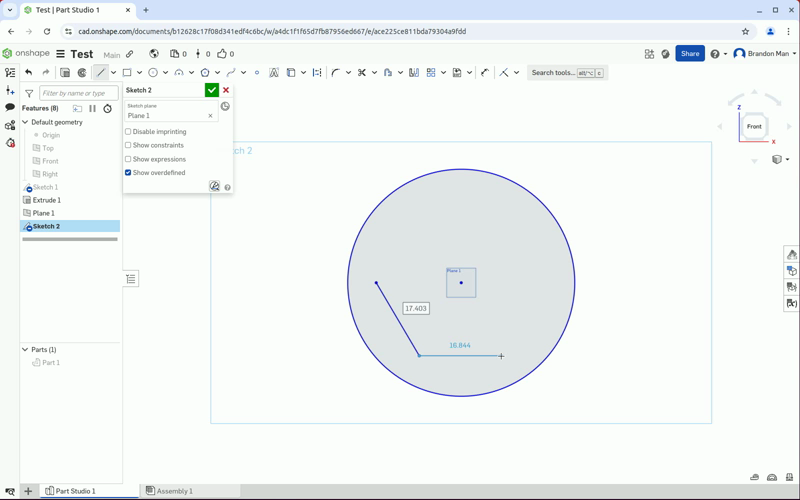
key_down(shift)
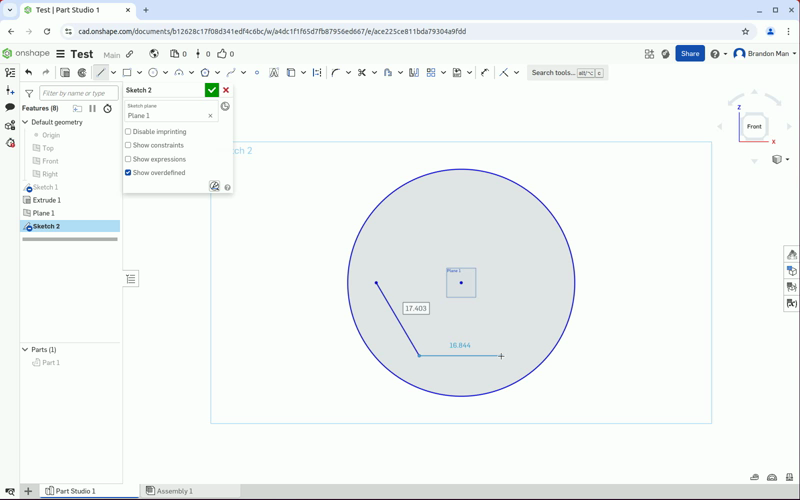
mouse_move(543, 282)
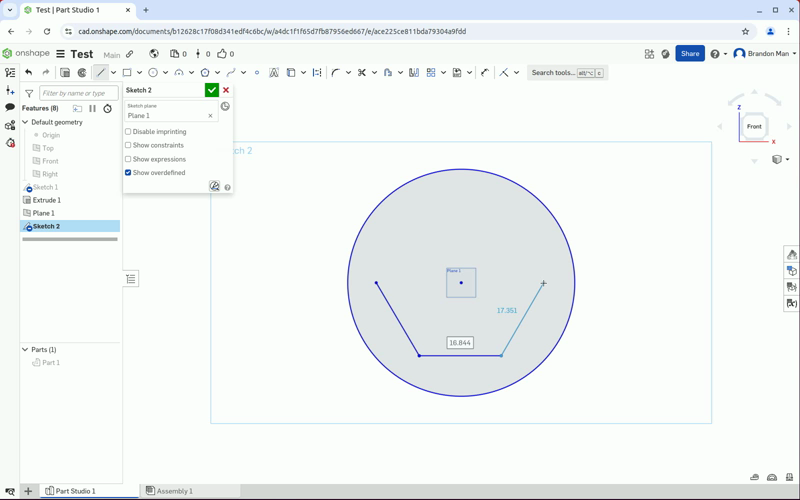
click(543, 282)
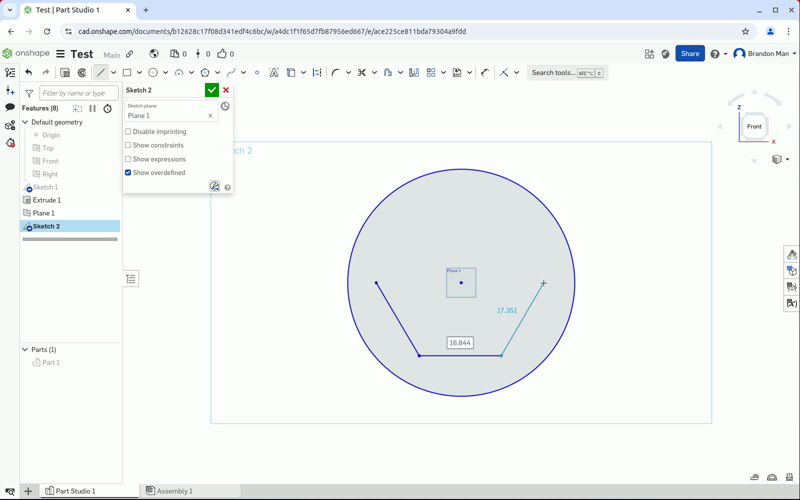
key_up(shift)
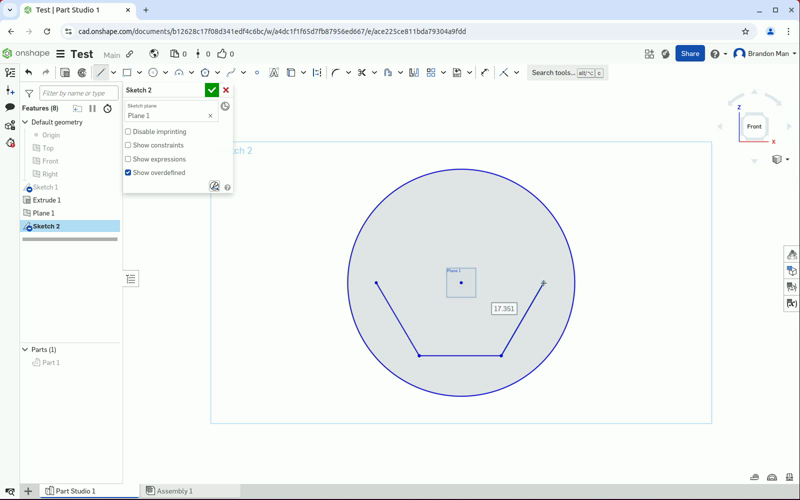
key_down(shift)
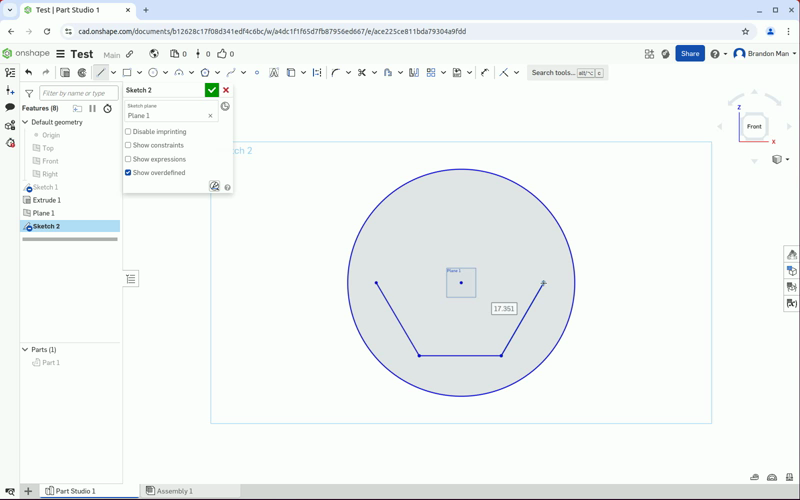
mouse_move(501, 209)
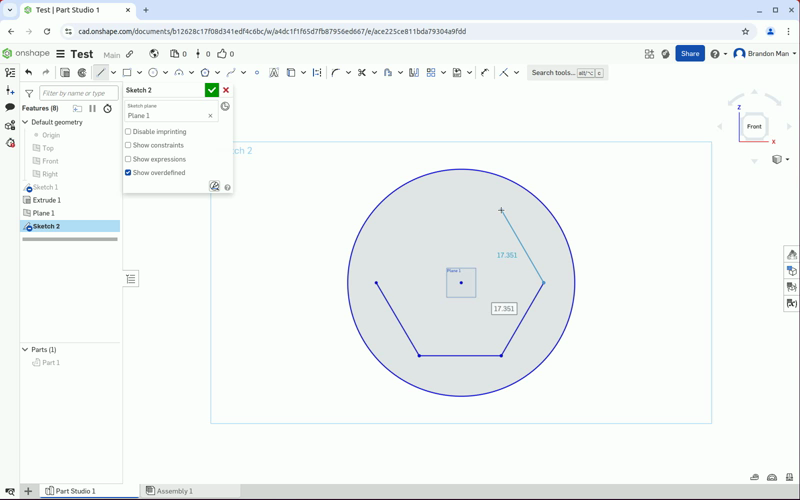
click(501, 209)
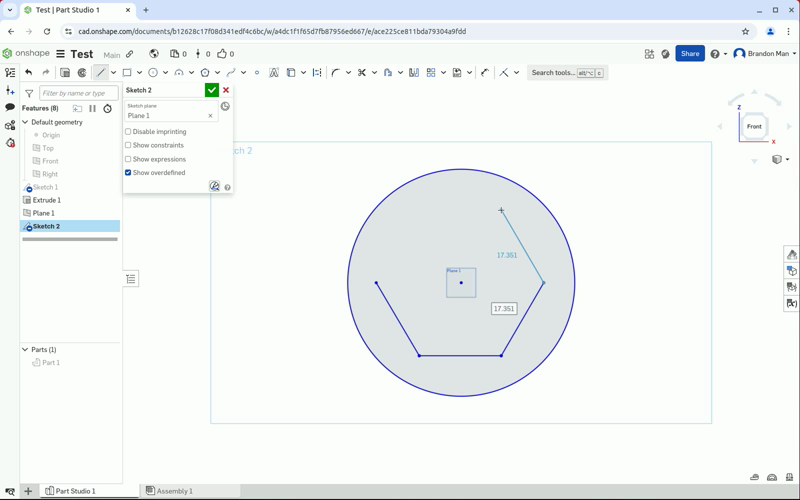
key_up(shift)
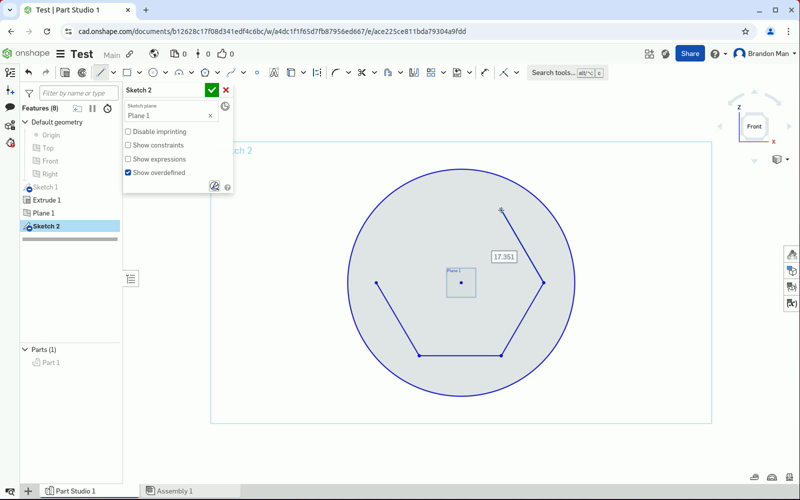
key_down(shift)
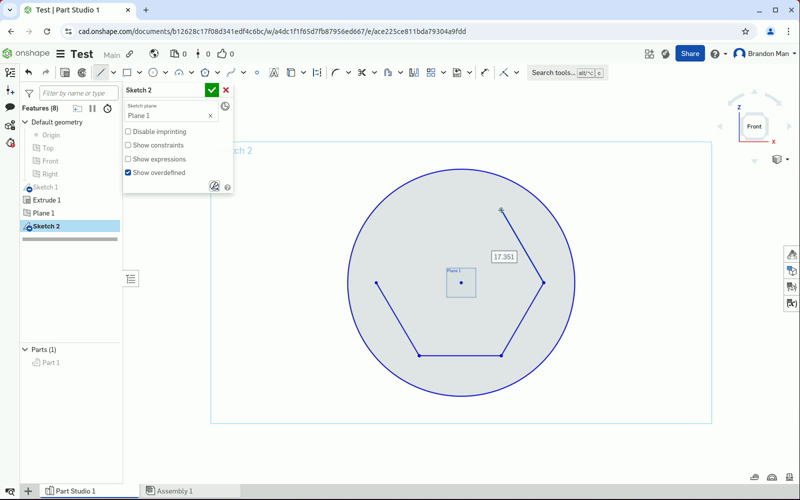
mouse_move(419, 209)
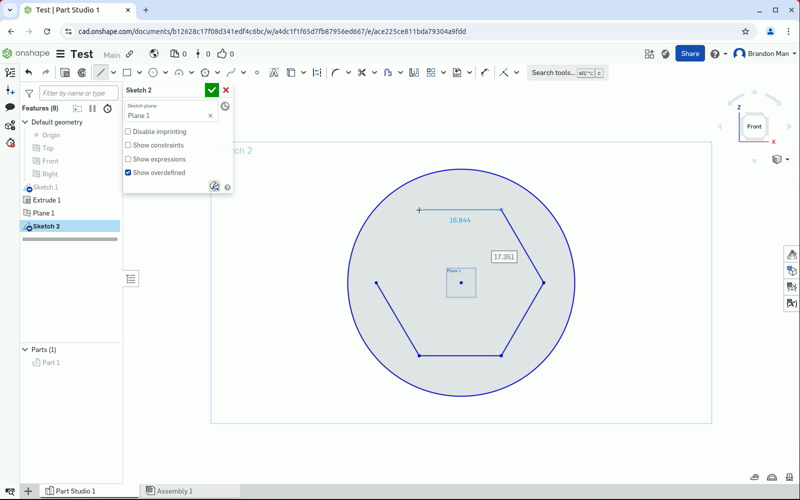
click(419, 209)
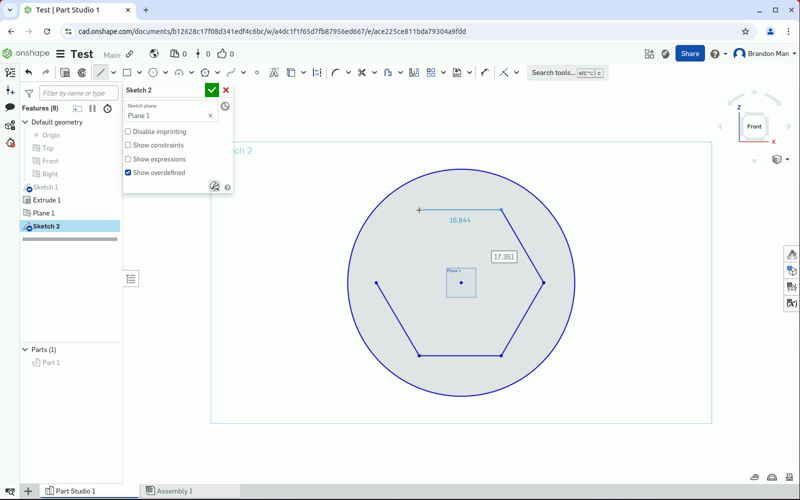
key_up(shift)
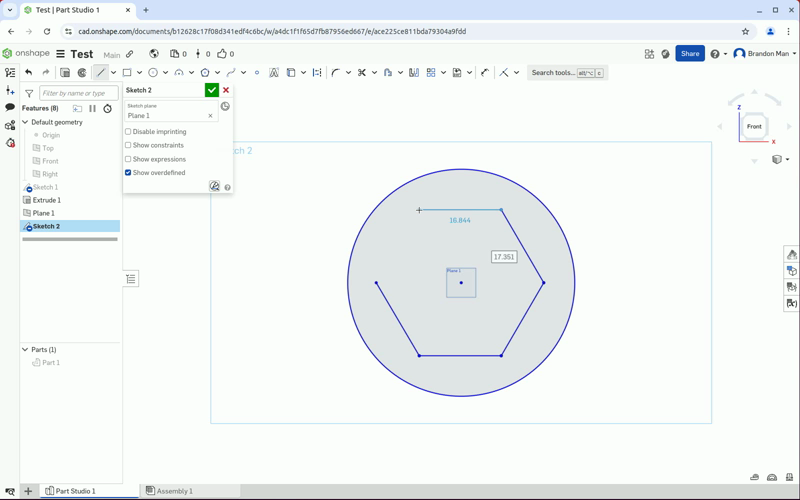
key_down(shift)
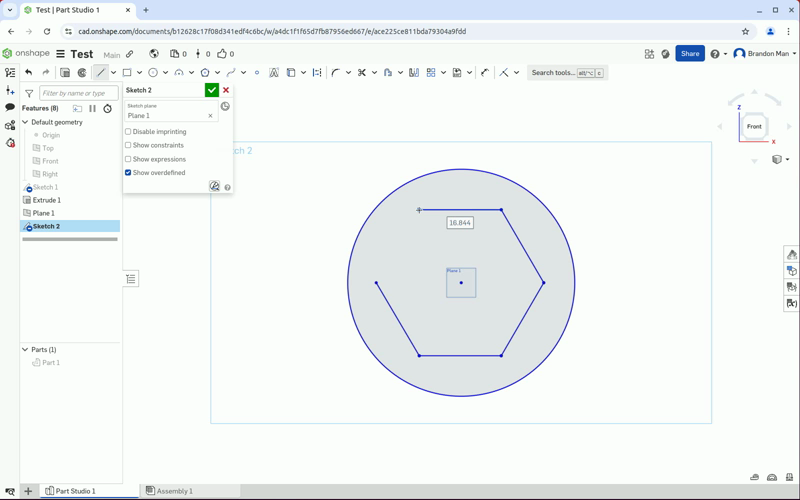
mouse_move(376, 282)
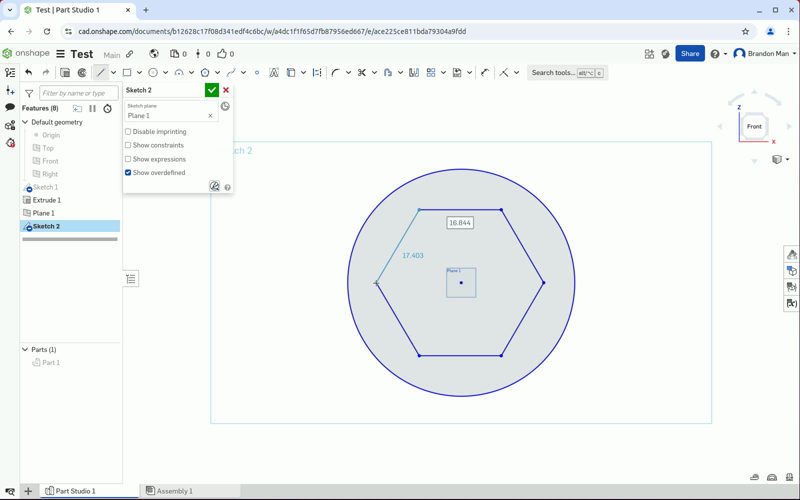
key_up(shift)
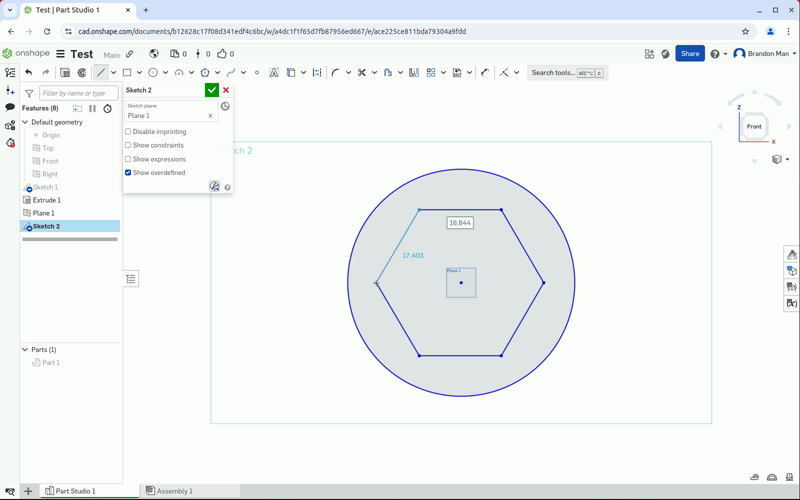
click(376, 282)
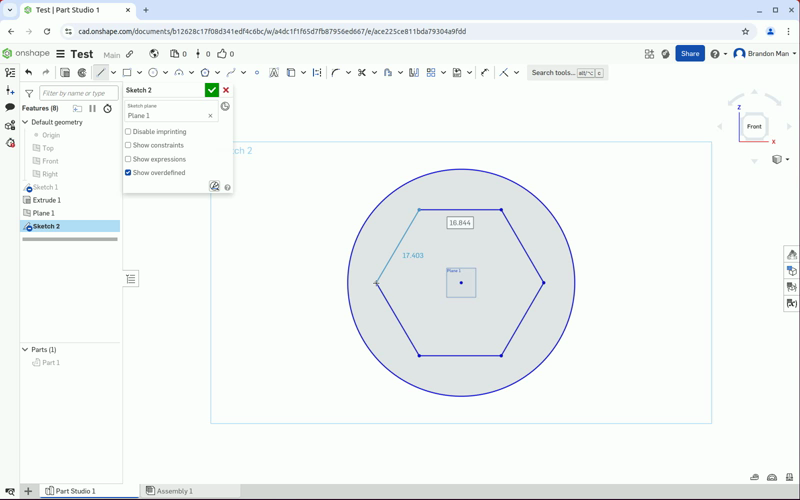
key(esc)
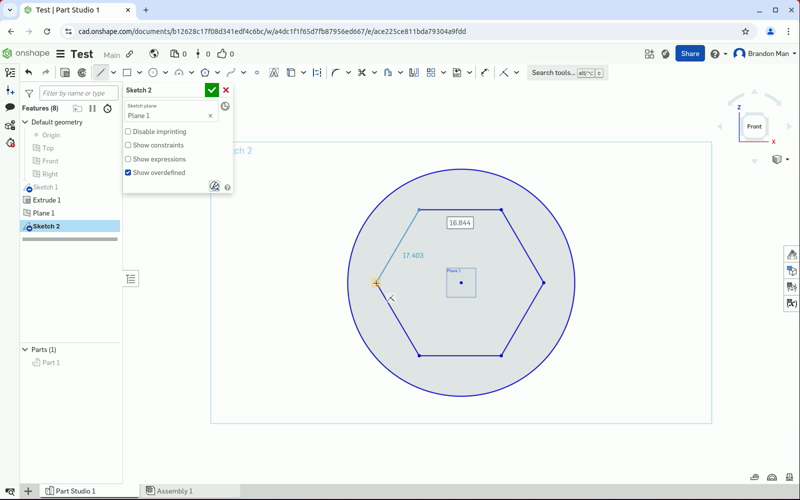
mouse_move(553, 263)
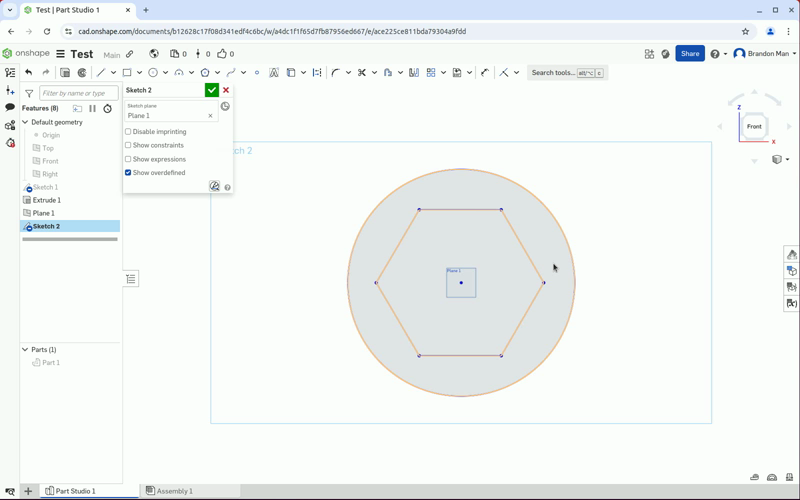
click(553, 263)
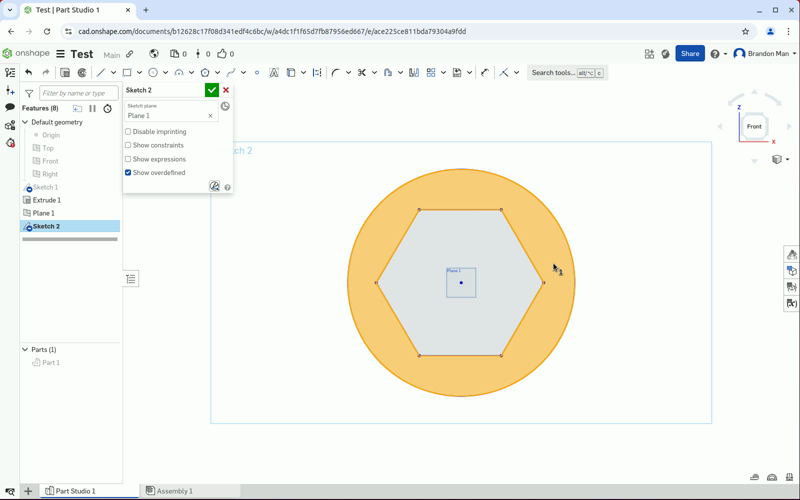
mouse_move(73, 352)
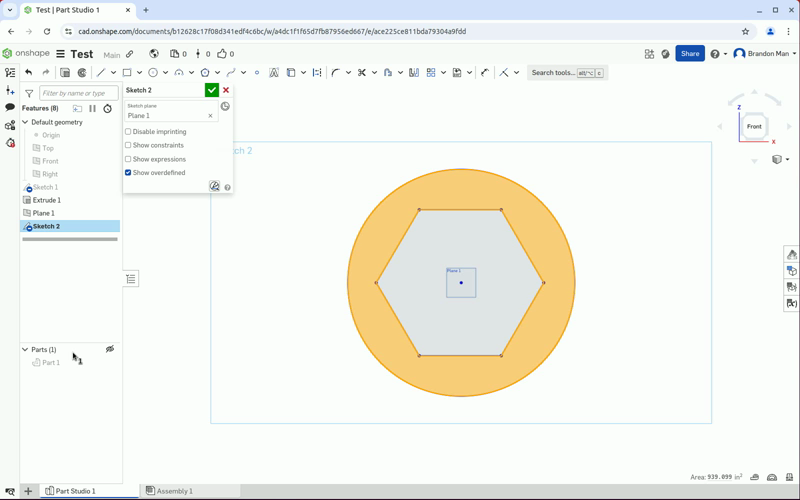
key(shift+y)
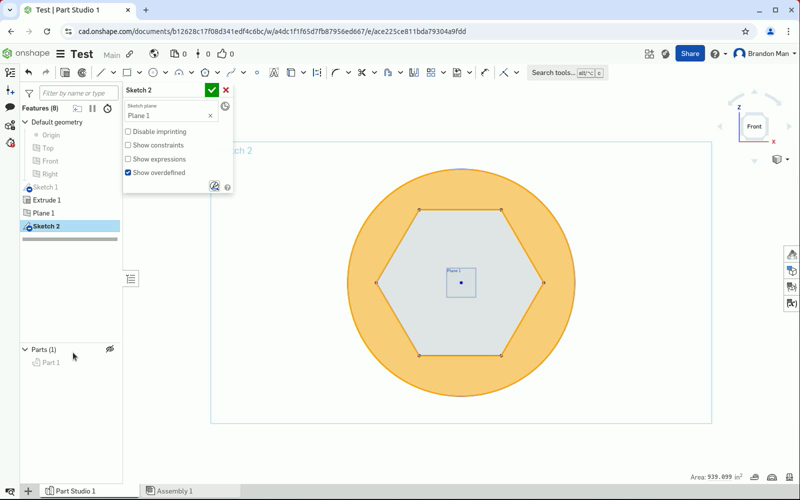
key(shift+e)
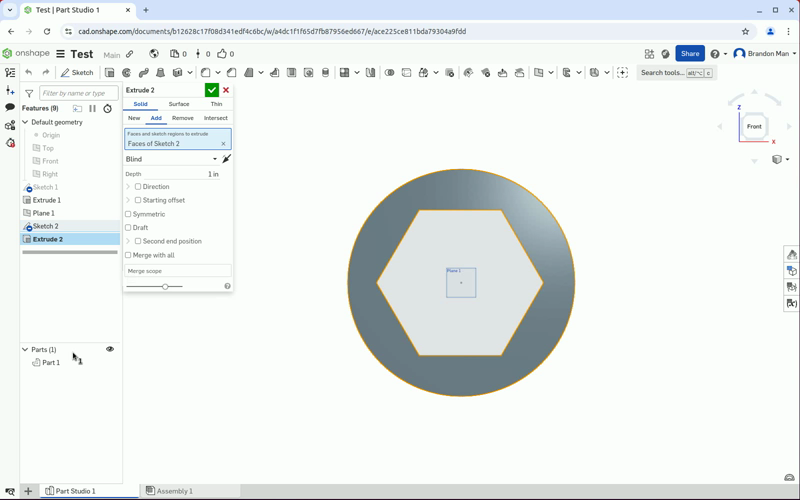
mouse_move(143, 106)
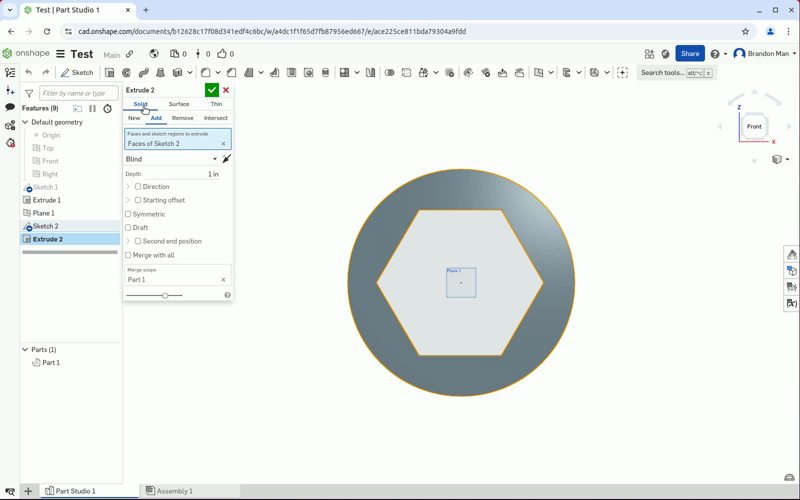
click(143, 106)
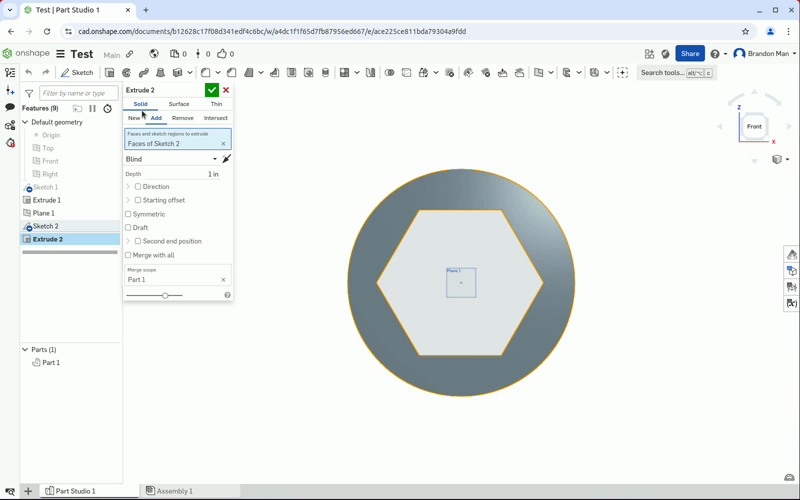
mouse_move(137, 120)
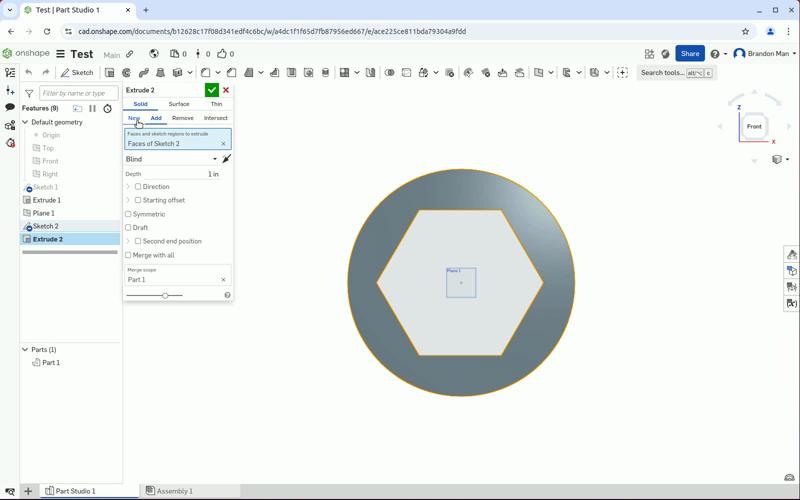
click(137, 120)
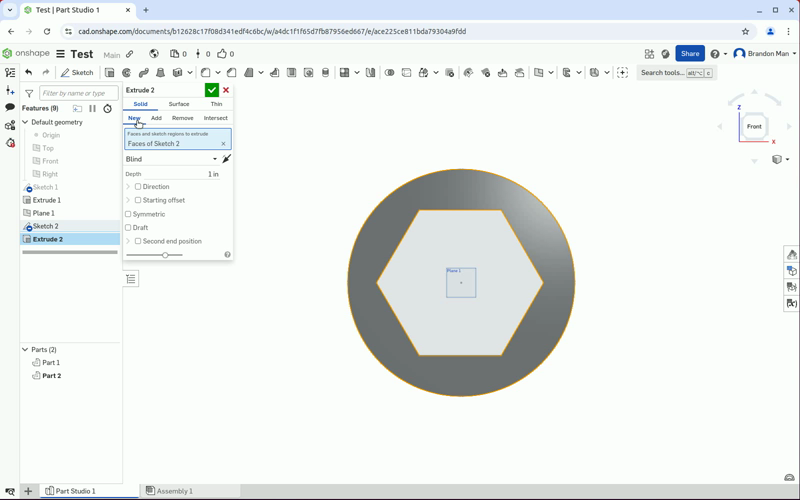
key(tab, 4)
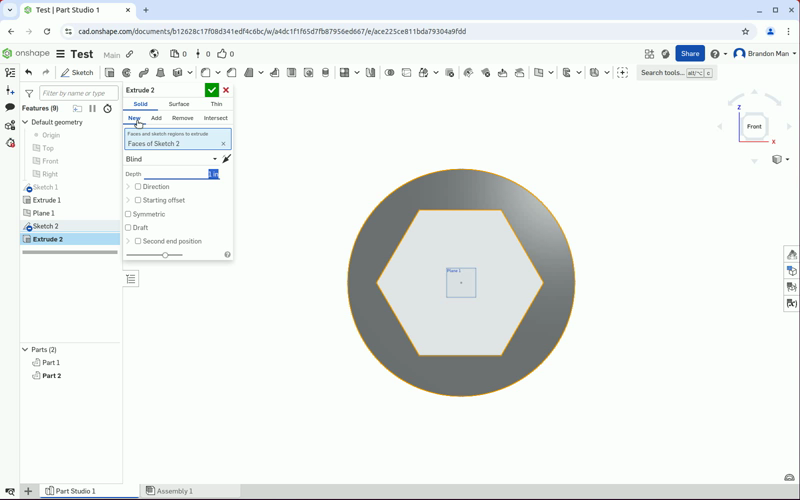
text(7.462)
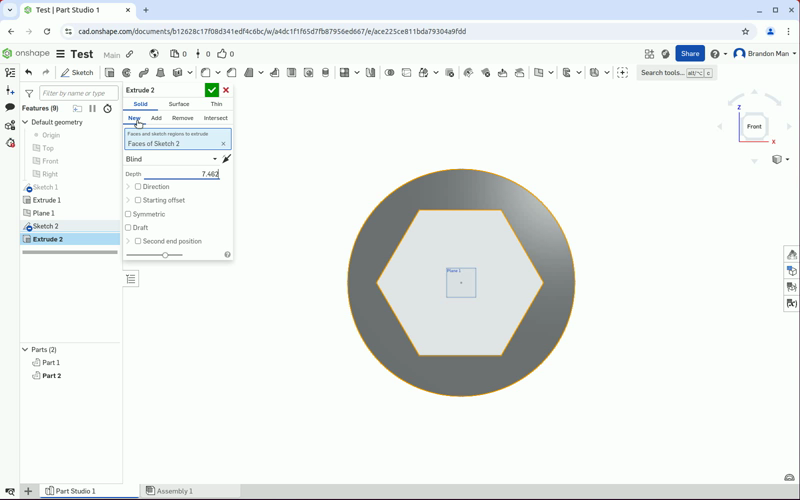
key(enter)
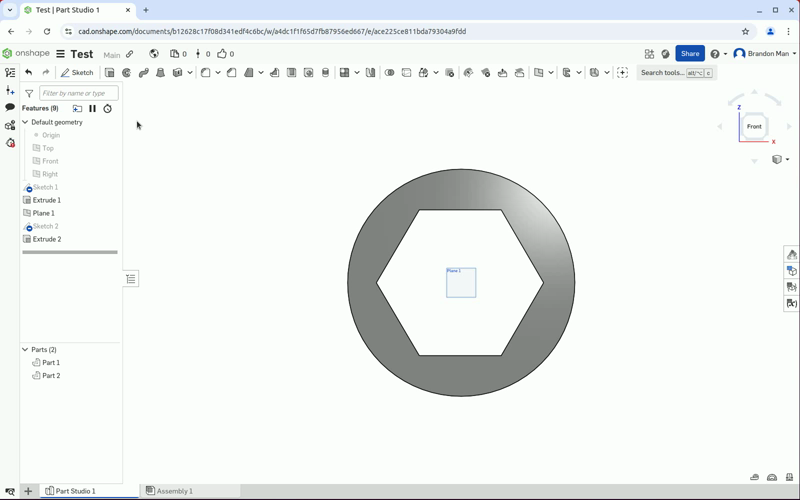
key(shift+h)
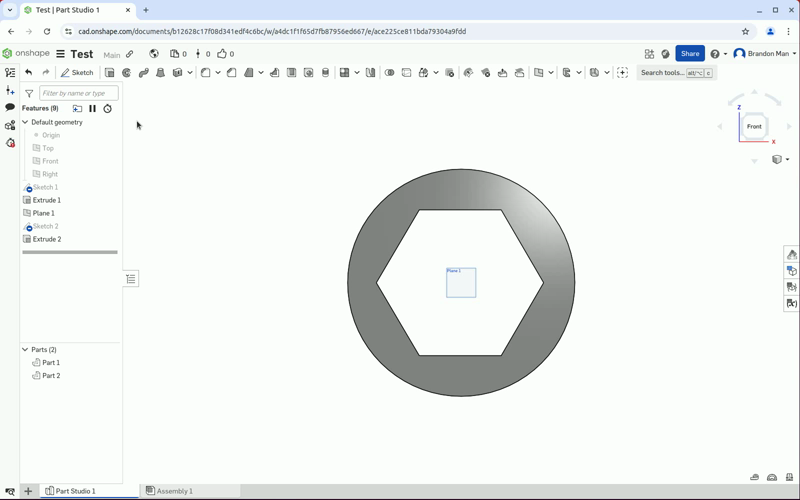
key(shift+h)
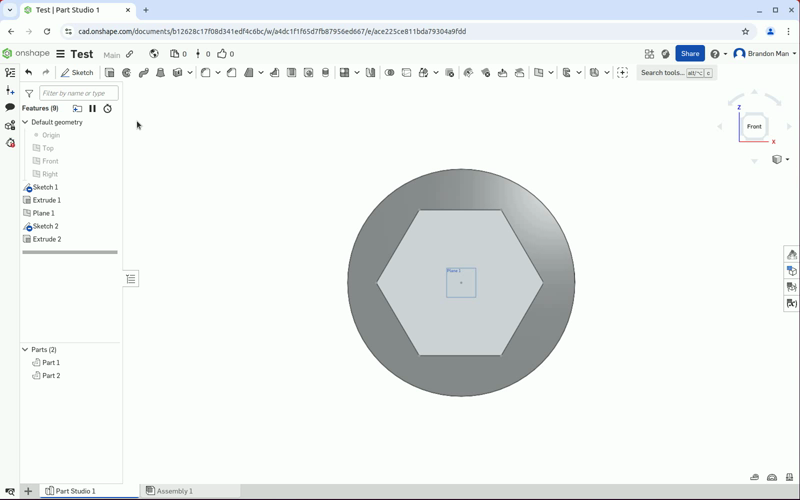
key(shift+7)
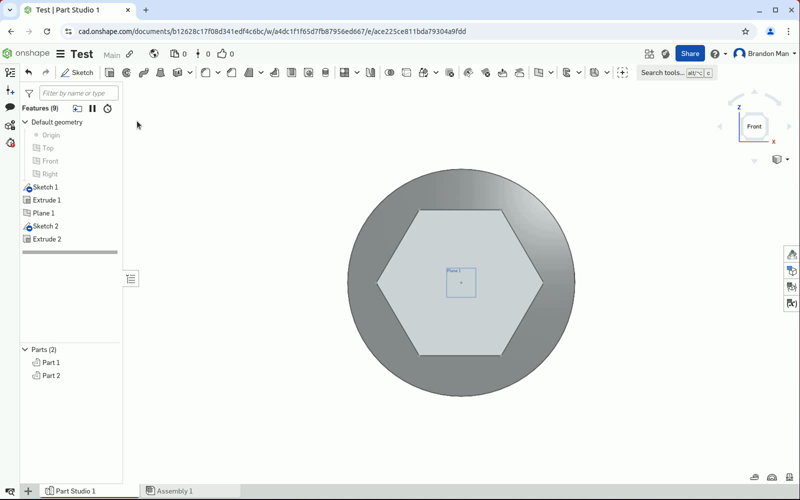
key(left, 2)
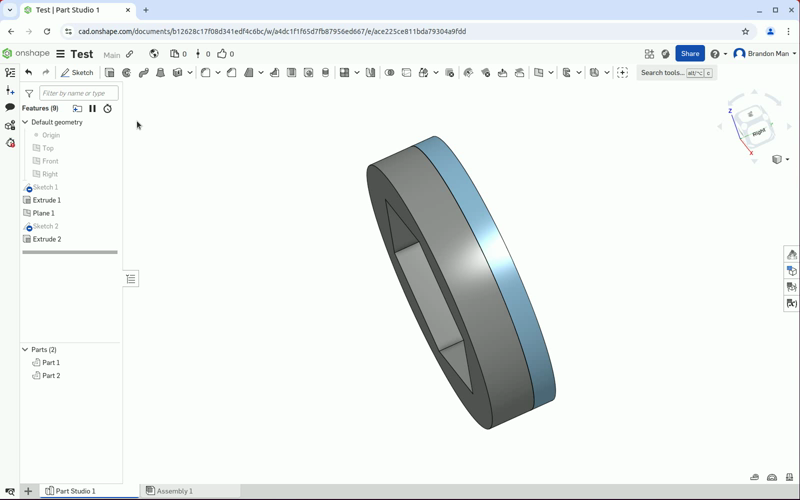
key(down, 2)
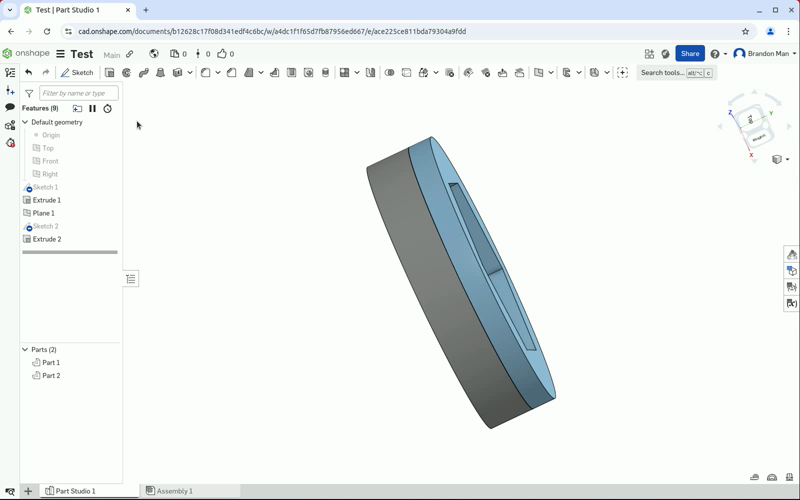
key(up, 2)
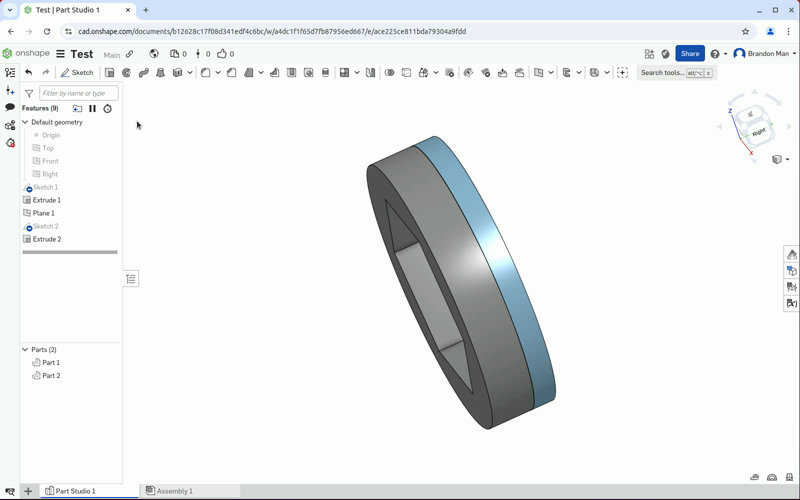
key(right, 2)
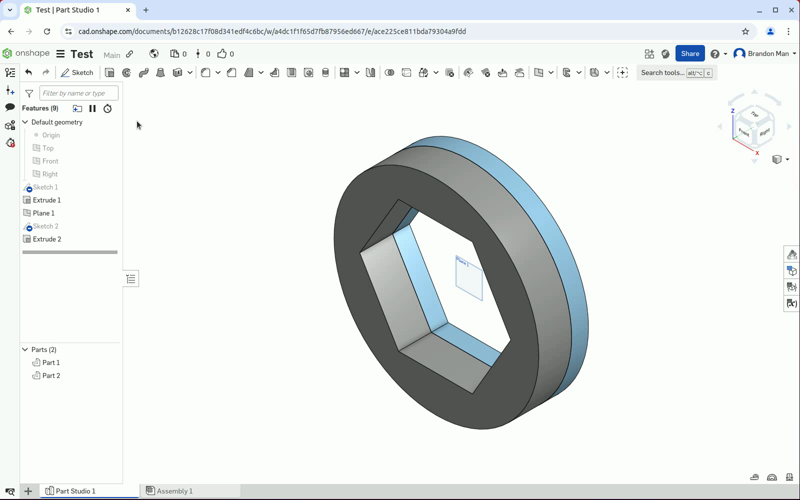
mouse_move(73, 189)
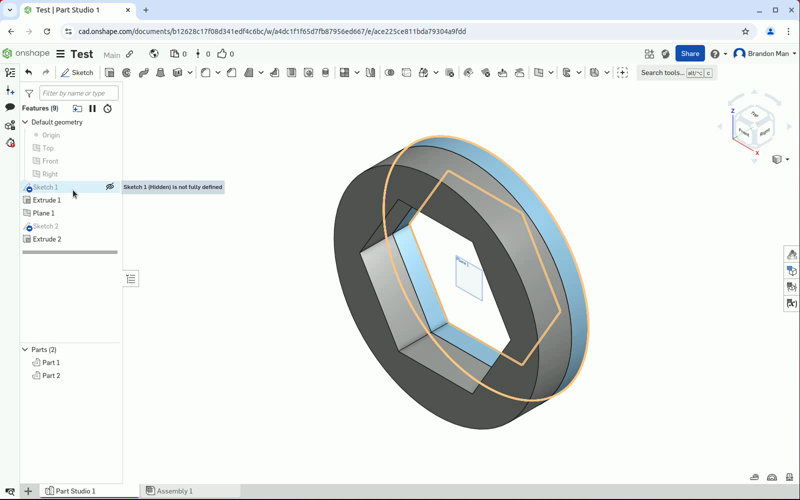
click(73, 189)